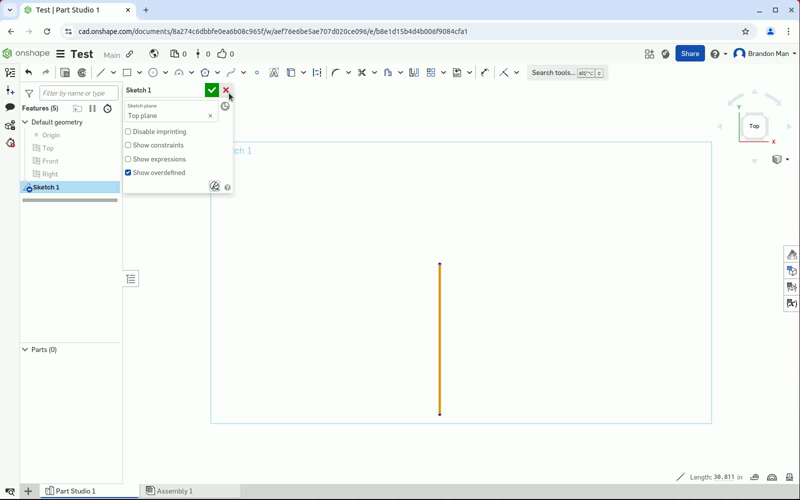
key(shift+h)
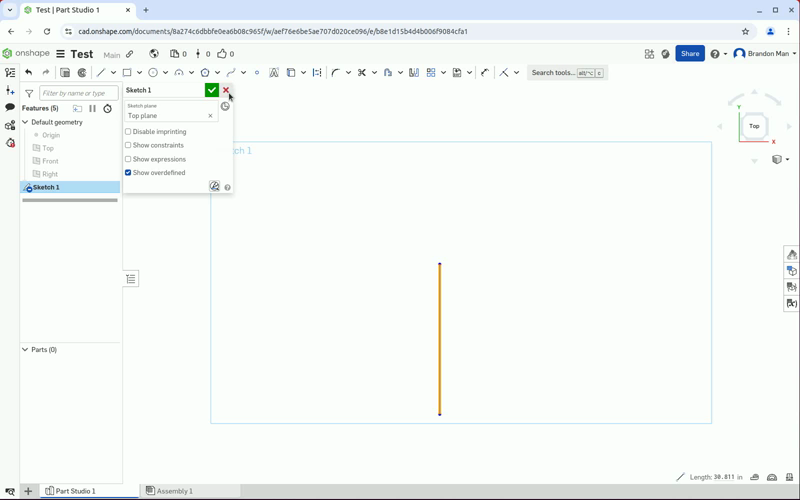
key(shift+s)
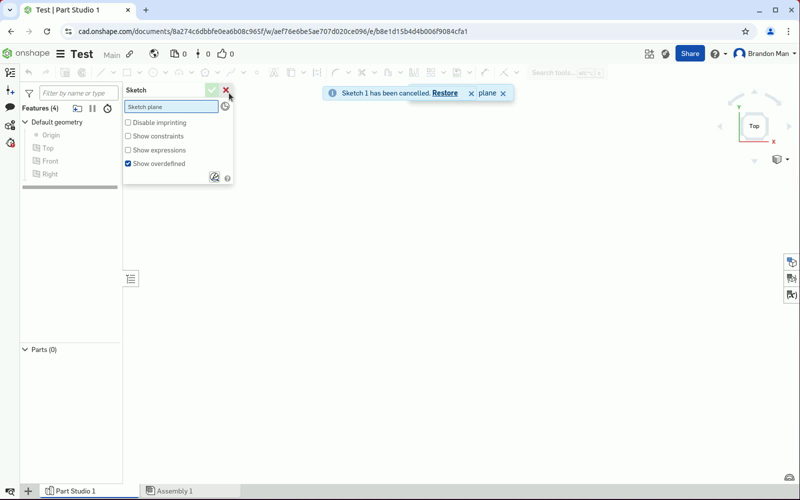
mouse_move(73, 150)
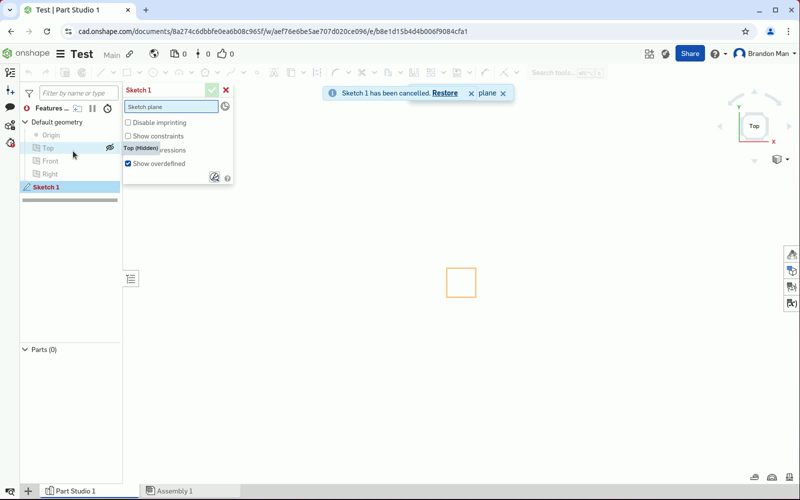
click(73, 150)
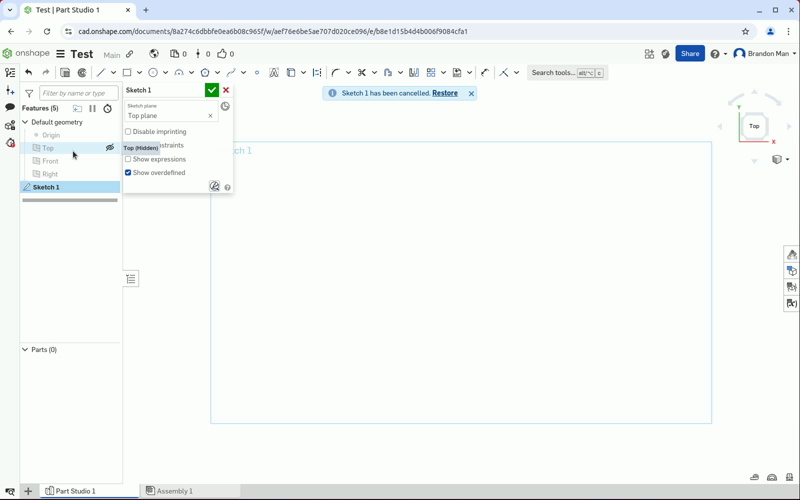
mouse_move(73, 352)
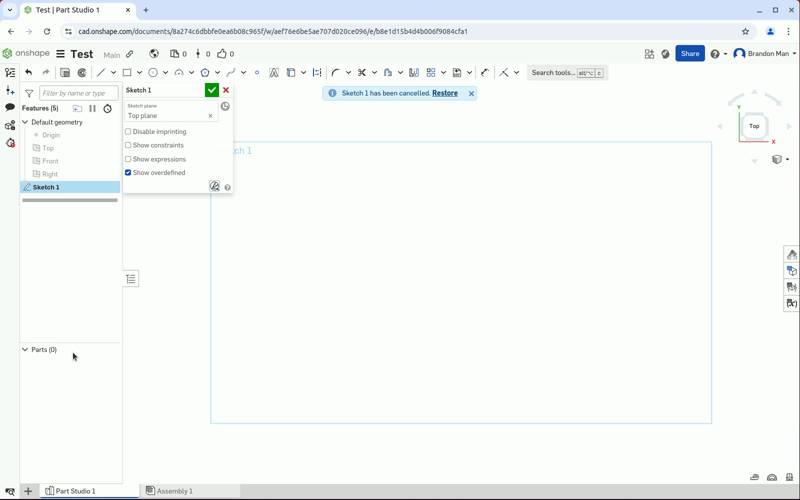
key(y)
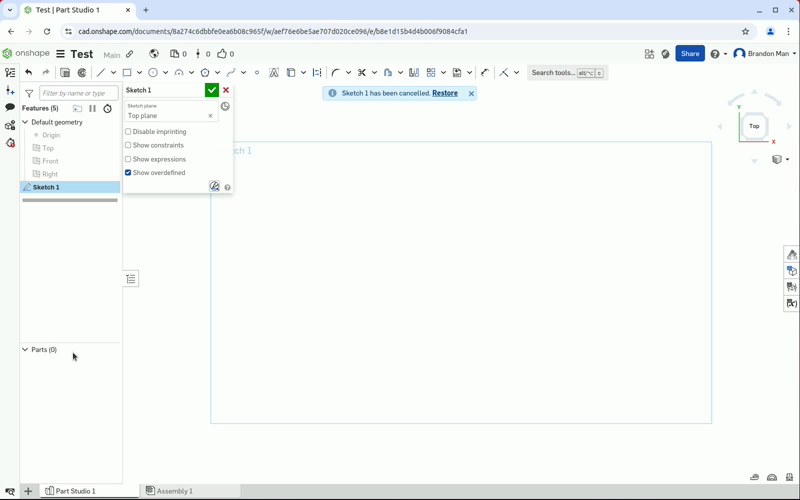
key(c)
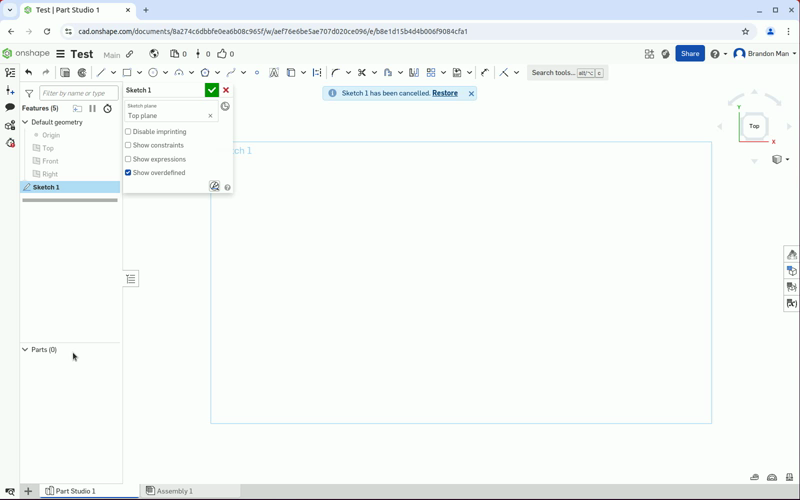
key_down(shift)
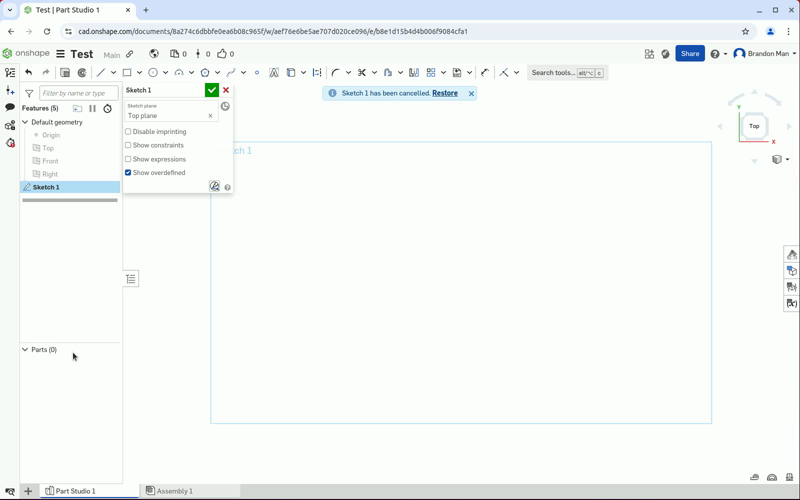
mouse_move(461, 282)
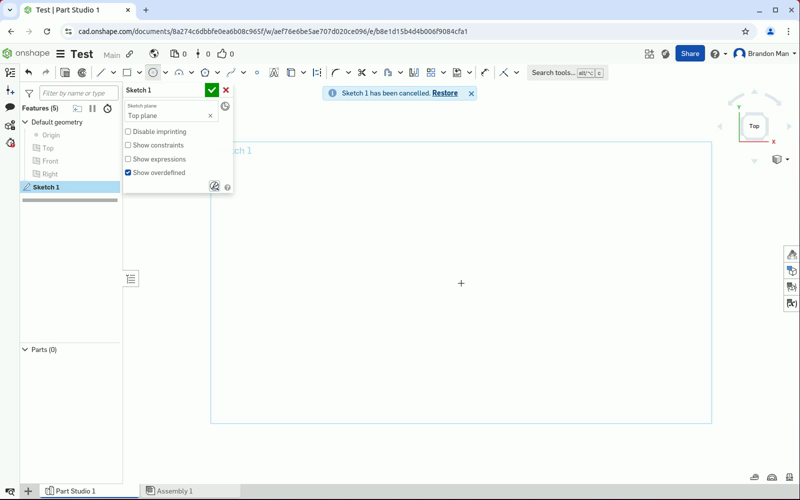
click(461, 282)
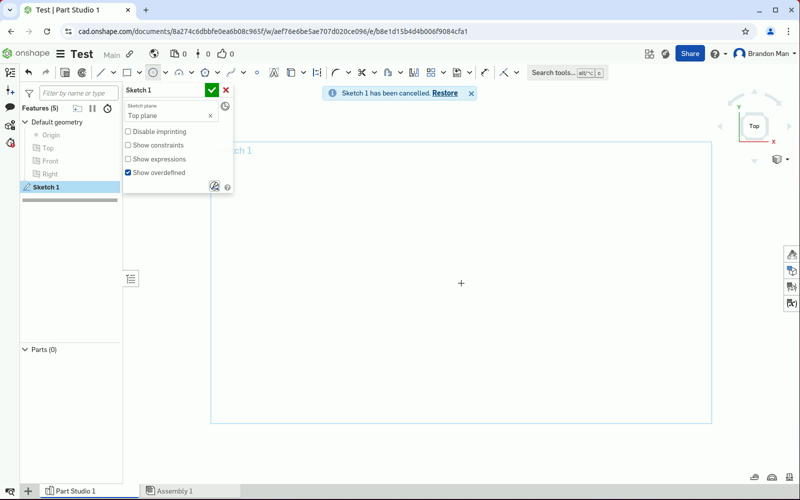
key_up(shift)
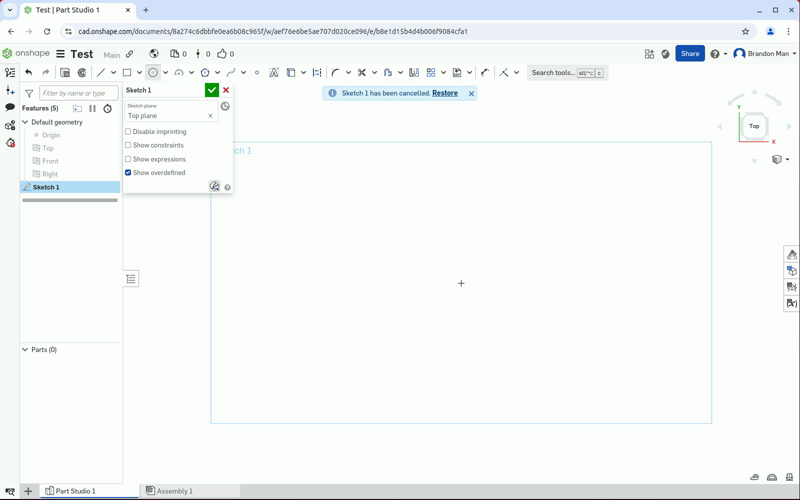
mouse_move(525, 282)
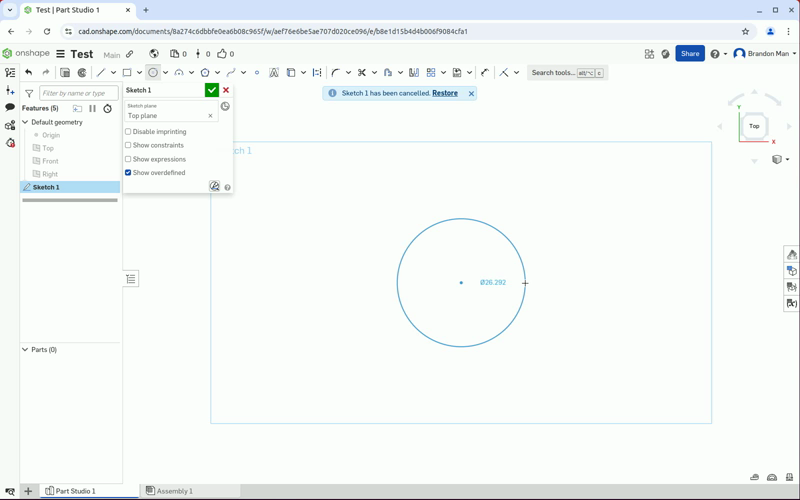
click(525, 282)
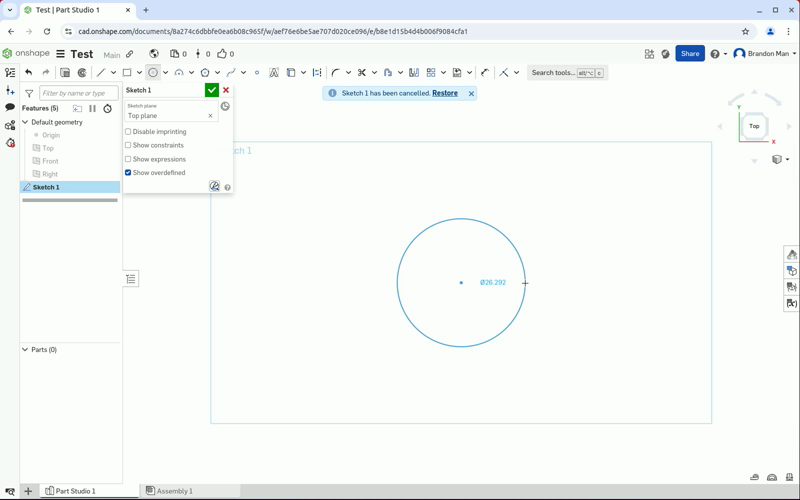
key(esc)
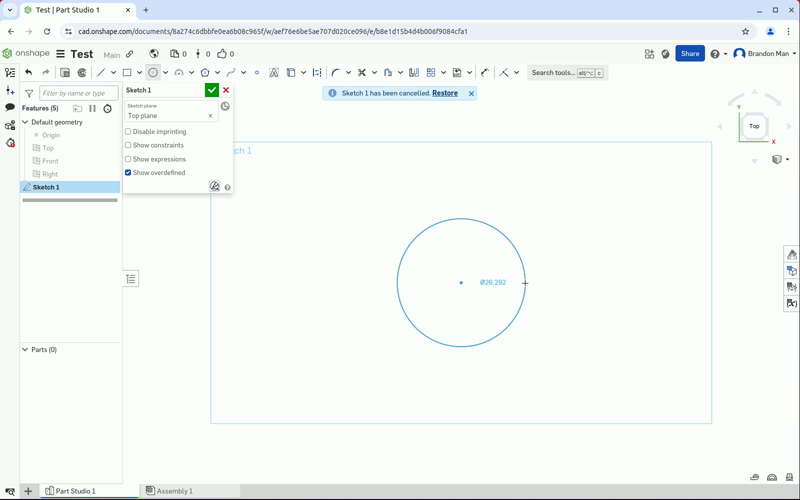
key(c)
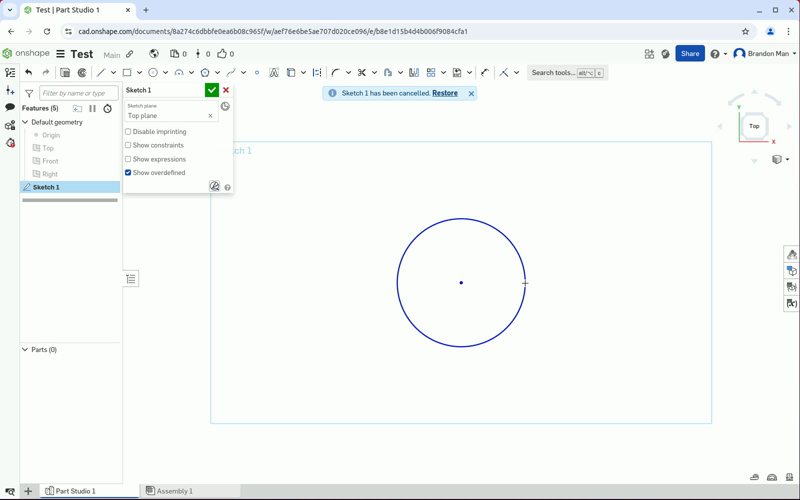
key_down(shift)
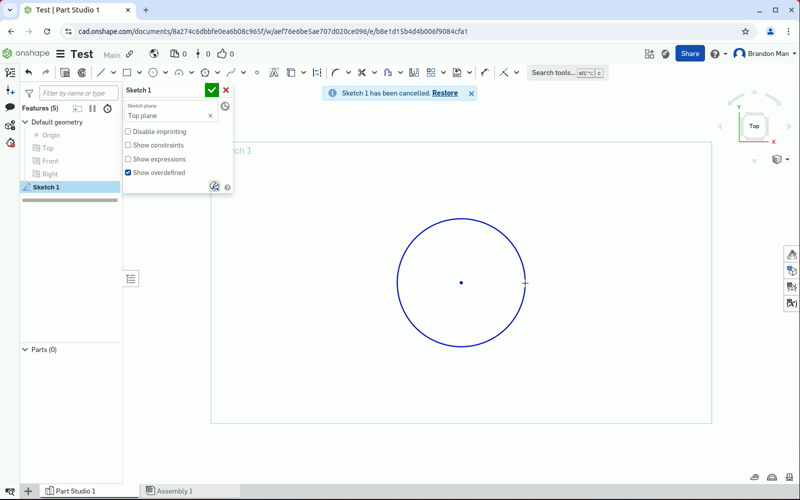
mouse_move(461, 282)
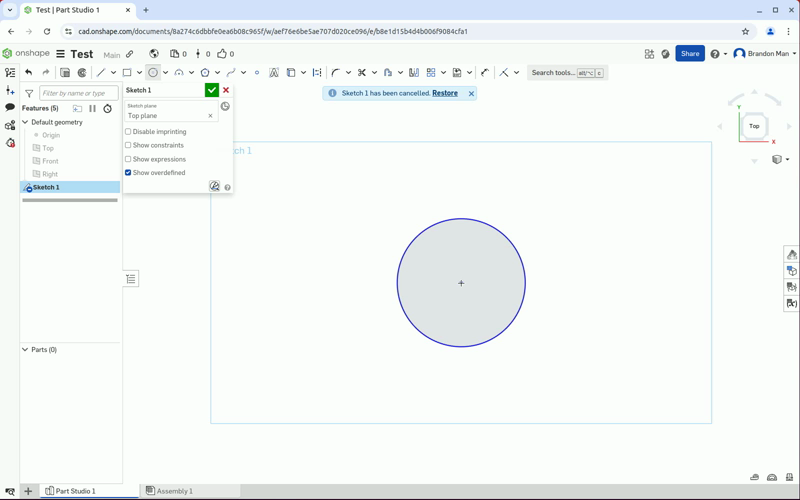
click(461, 282)
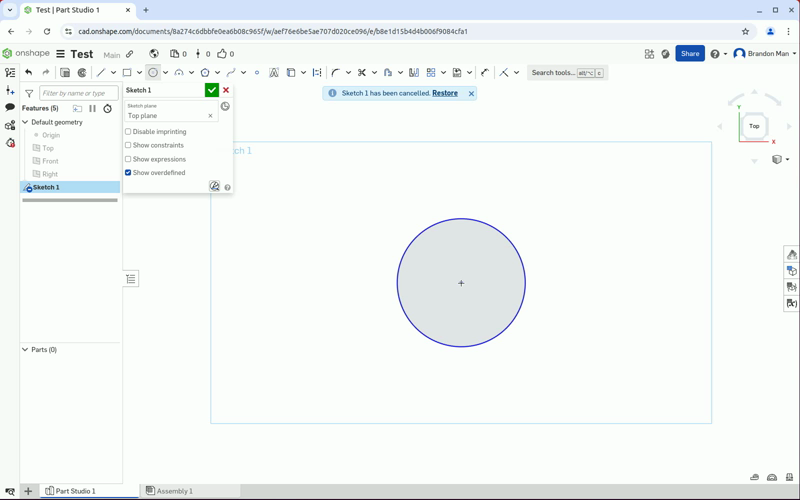
key_up(shift)
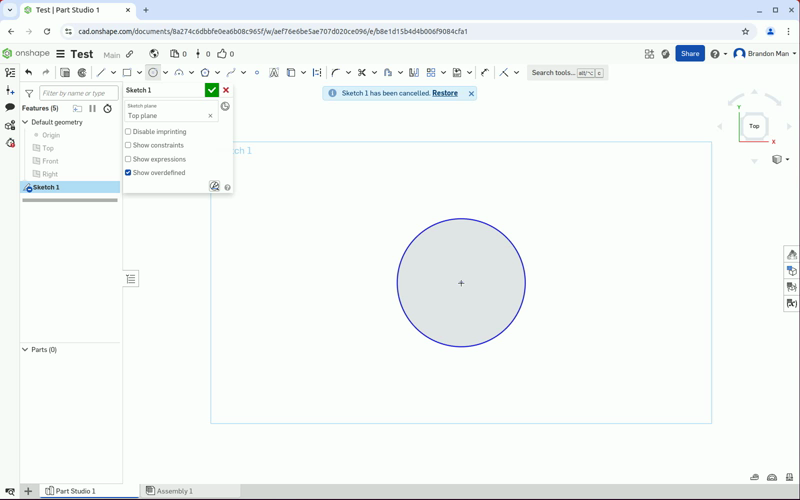
mouse_move(493, 282)
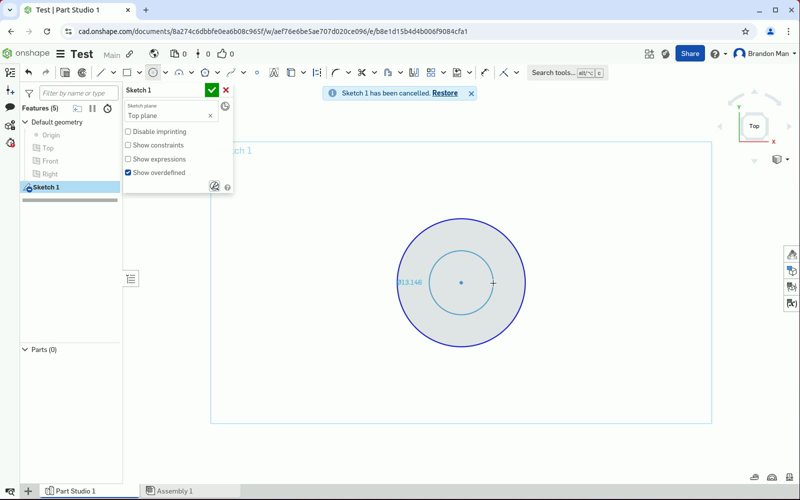
click(493, 282)
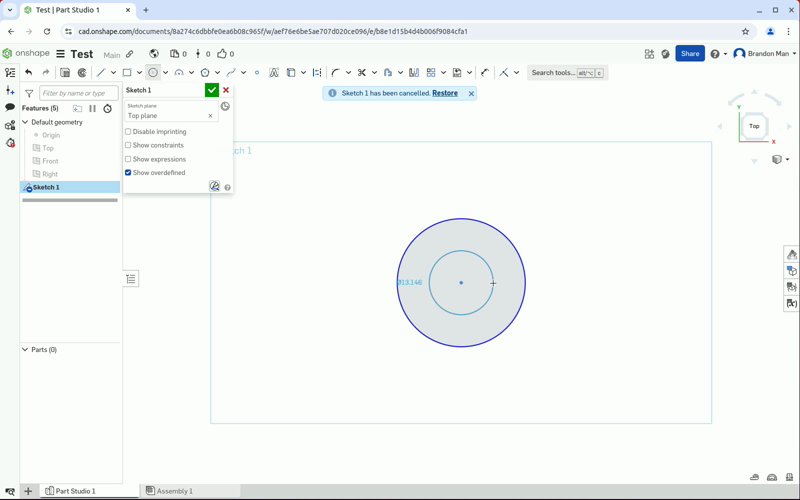
key(esc)
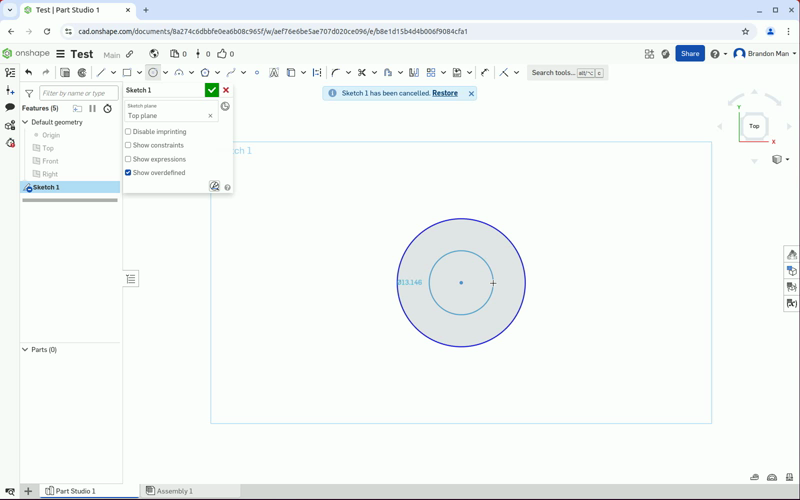
mouse_move(503, 248)
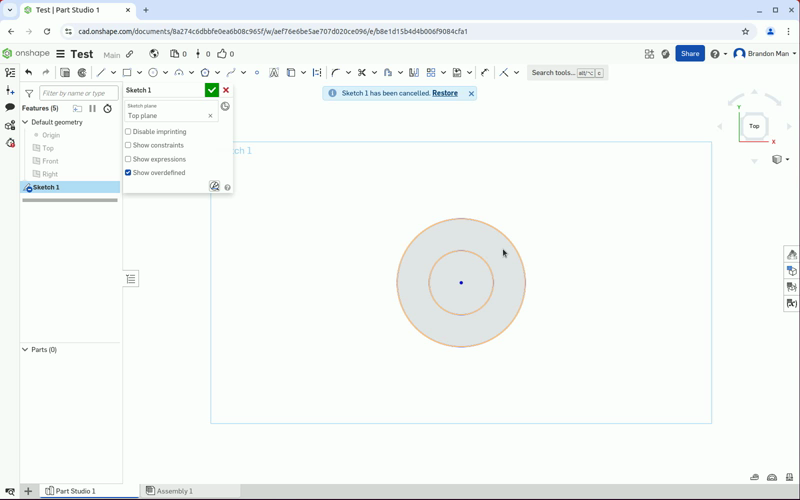
click(503, 248)
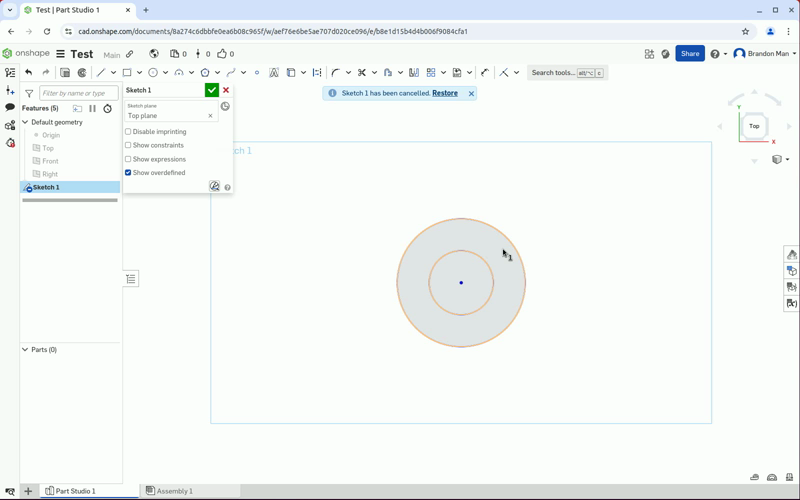
mouse_move(73, 352)
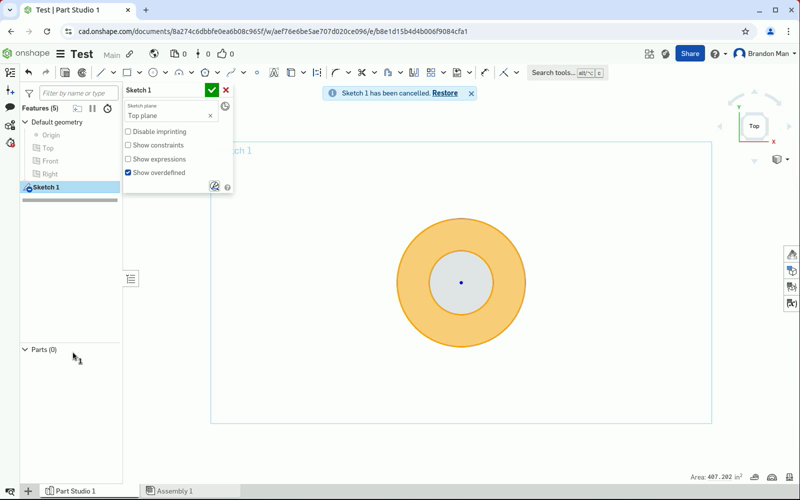
key(shift+y)
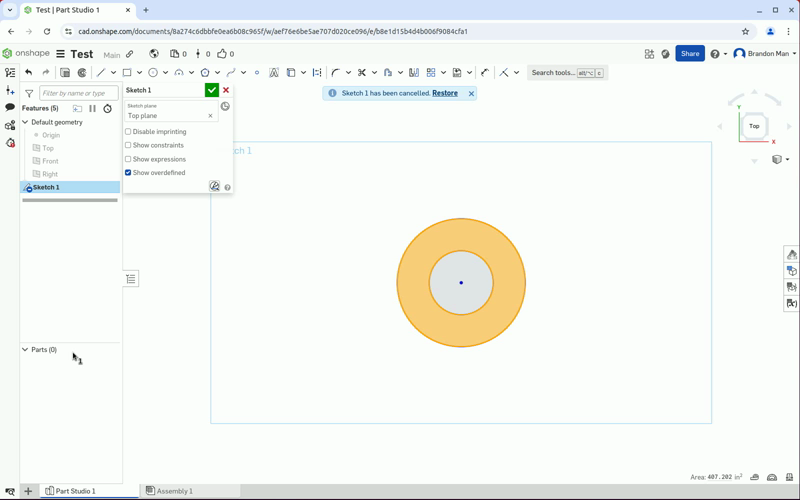
key(shift+e)
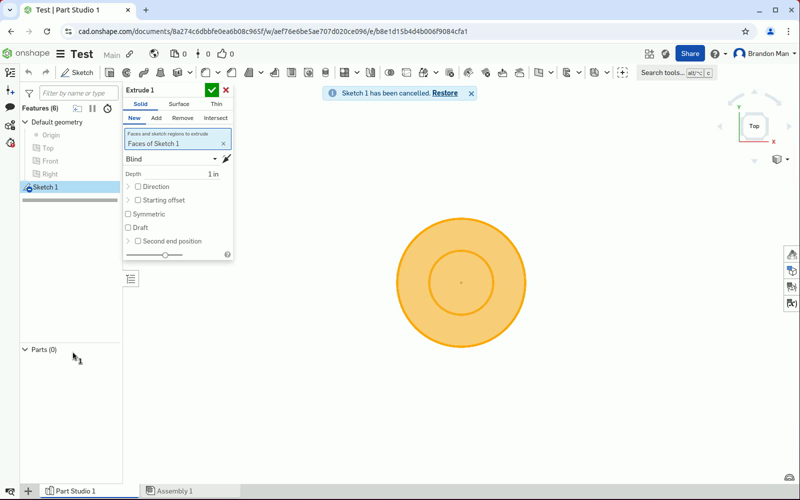
mouse_move(143, 106)
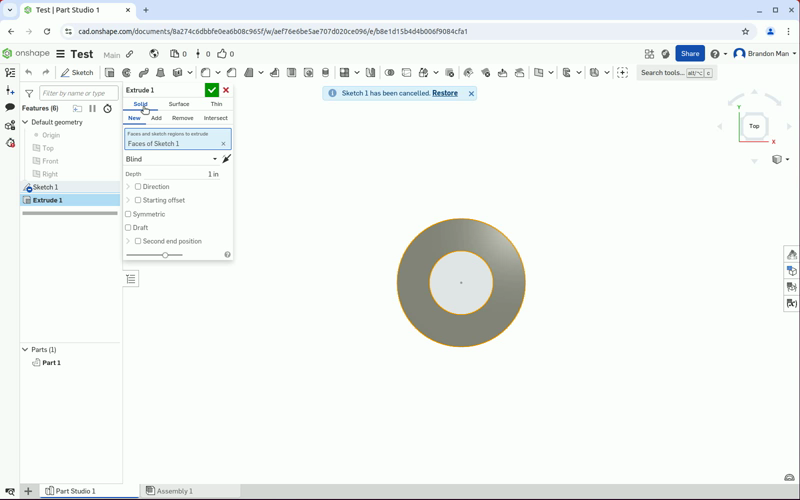
click(143, 106)
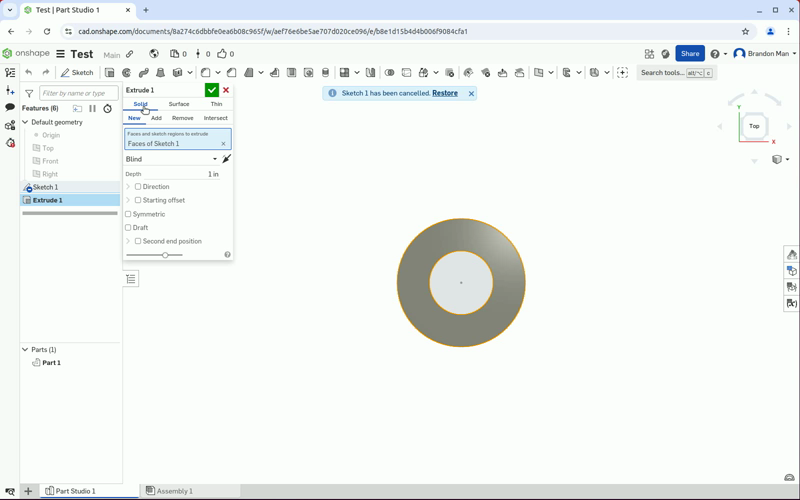
mouse_move(137, 120)
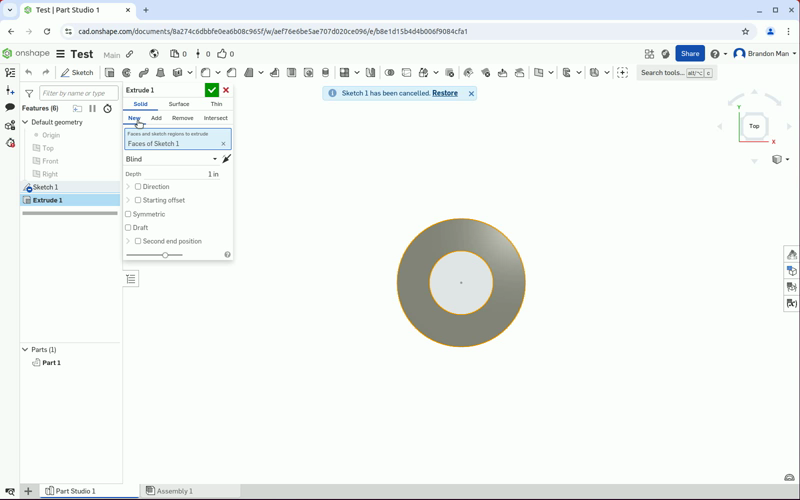
click(137, 120)
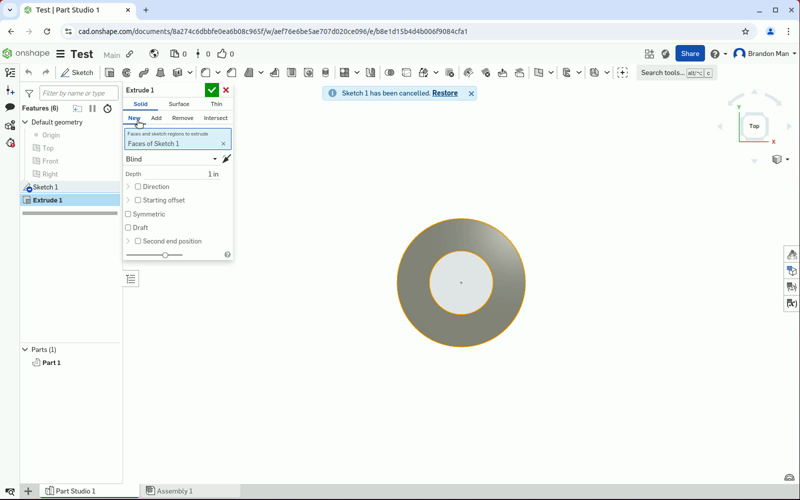
key(tab, 4)
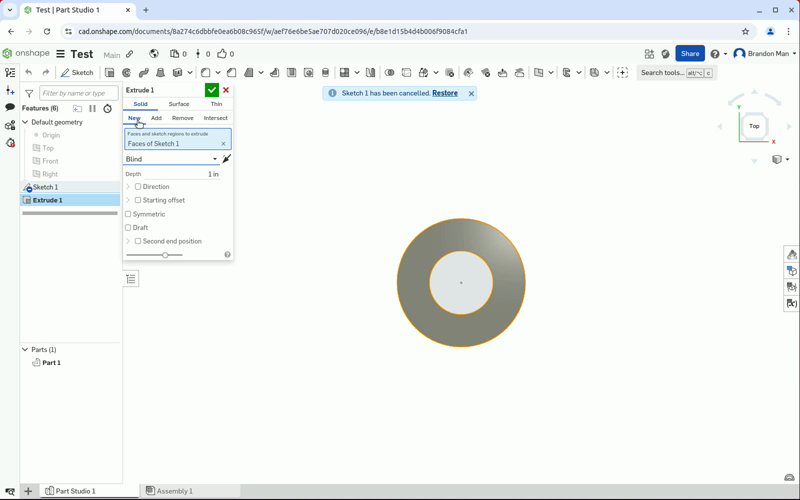
text(23.108)
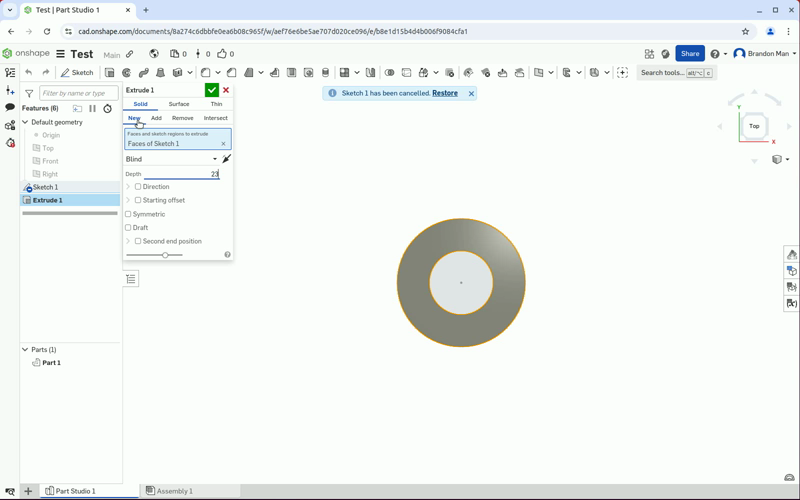
key(enter)
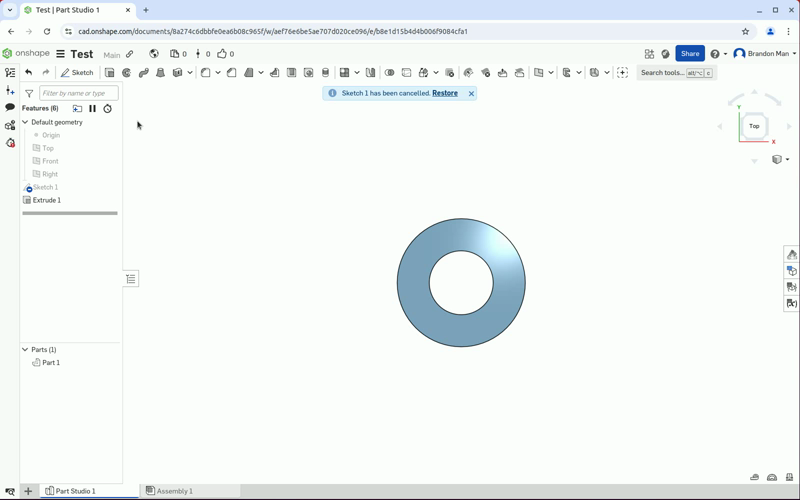
key(shift+h)
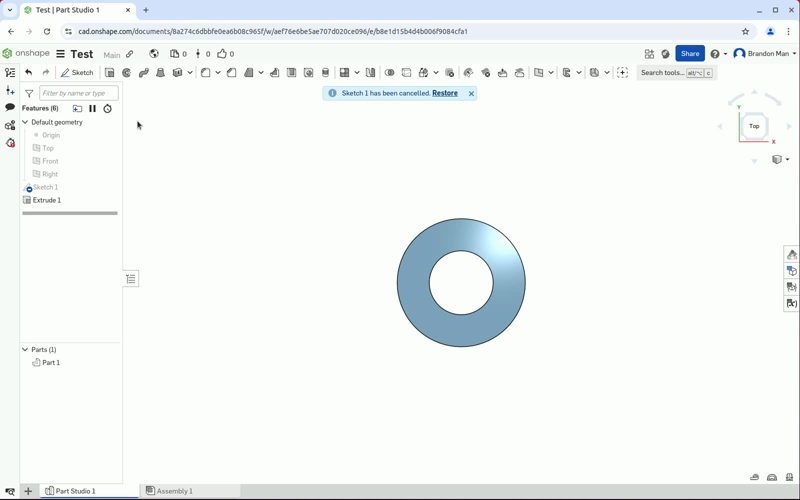
key(shift+h)
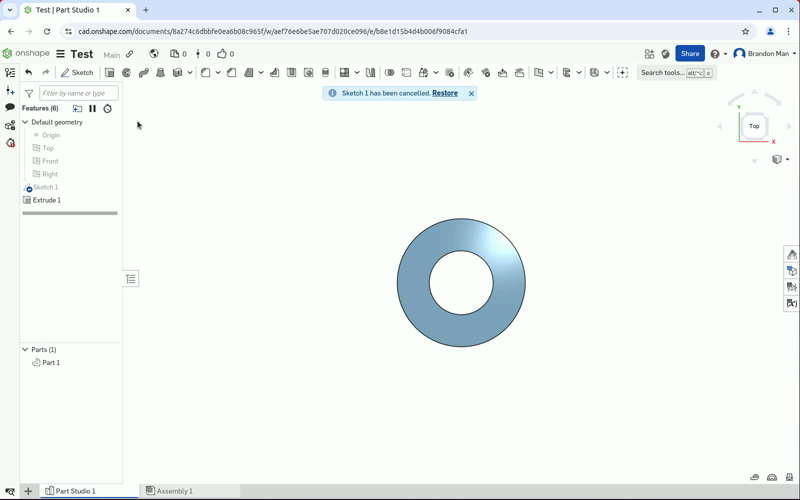
mouse_move(73, 189)
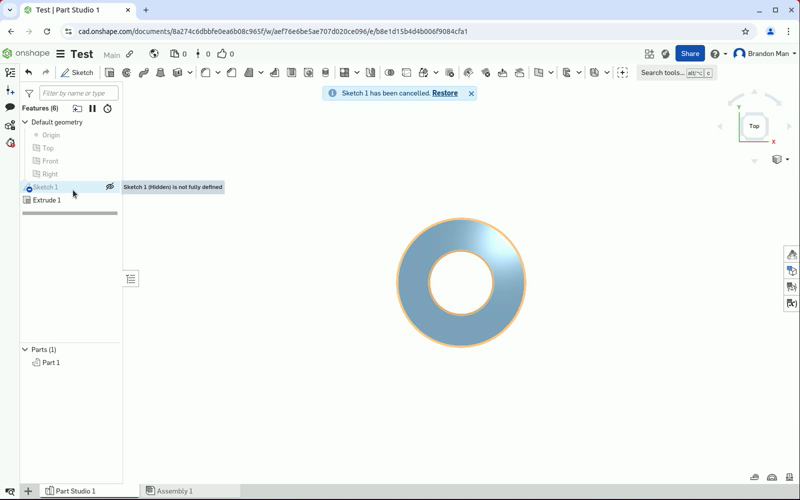
click(73, 189)
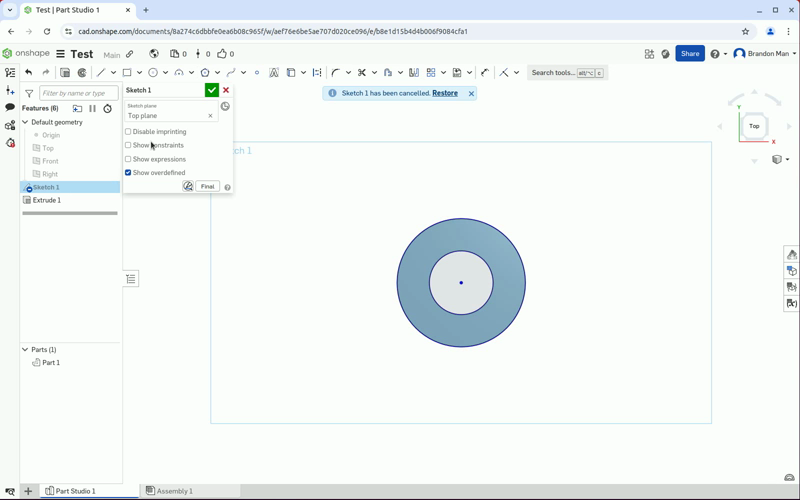
mouse_move(229, 92)
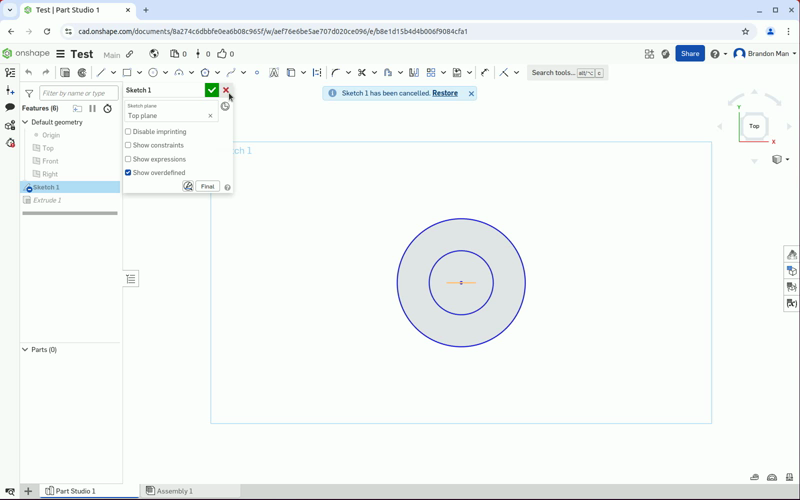
click(229, 92)
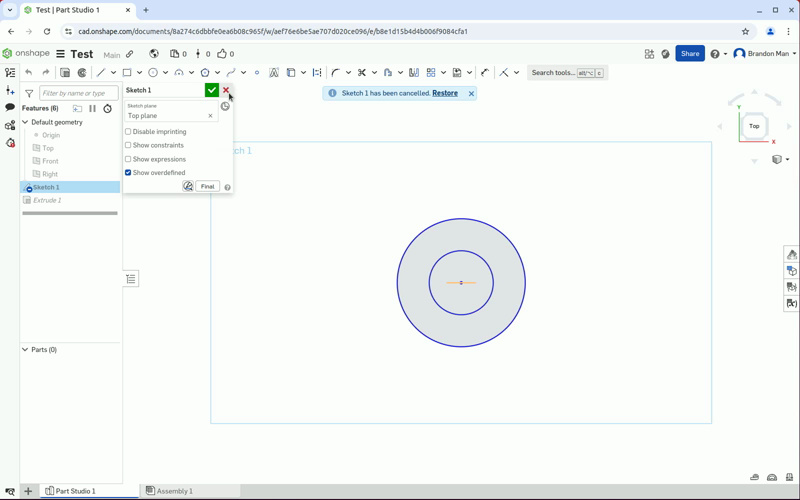
key(shift+s)
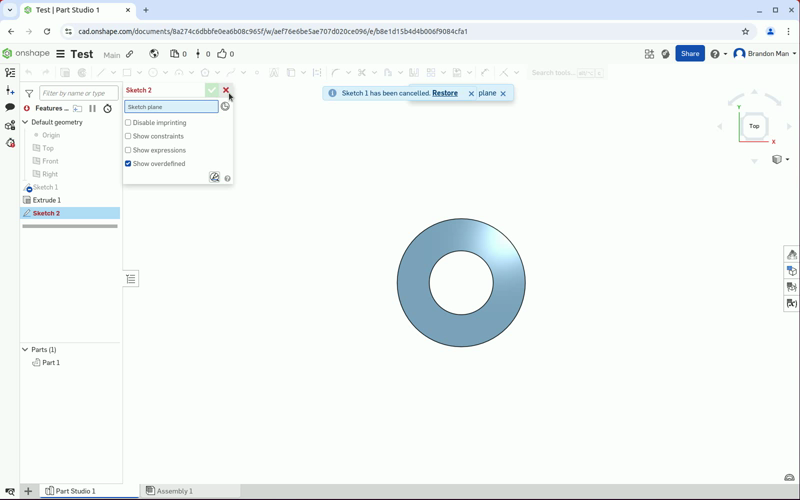
mouse_move(73, 150)
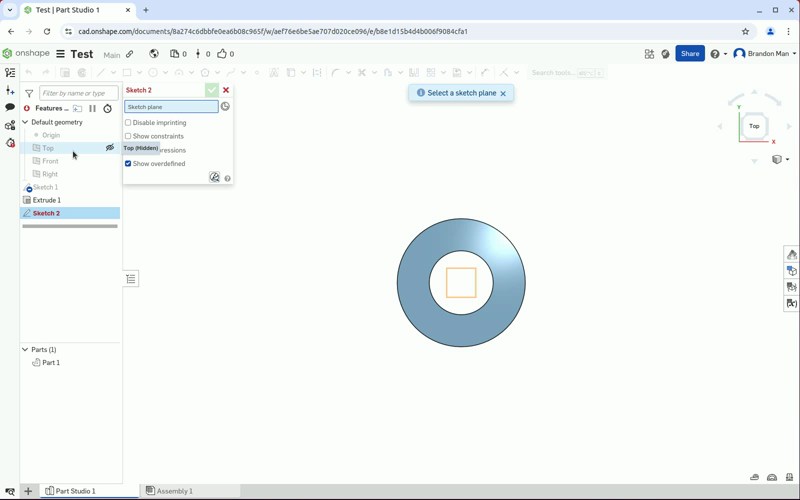
click(73, 150)
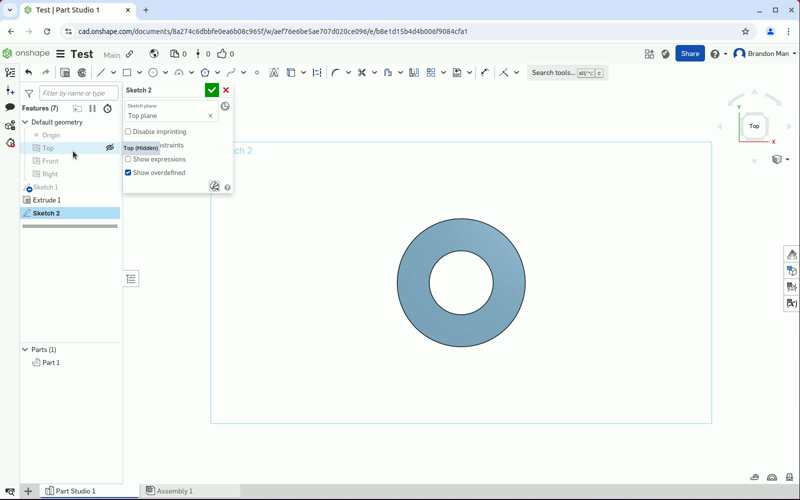
mouse_move(73, 352)
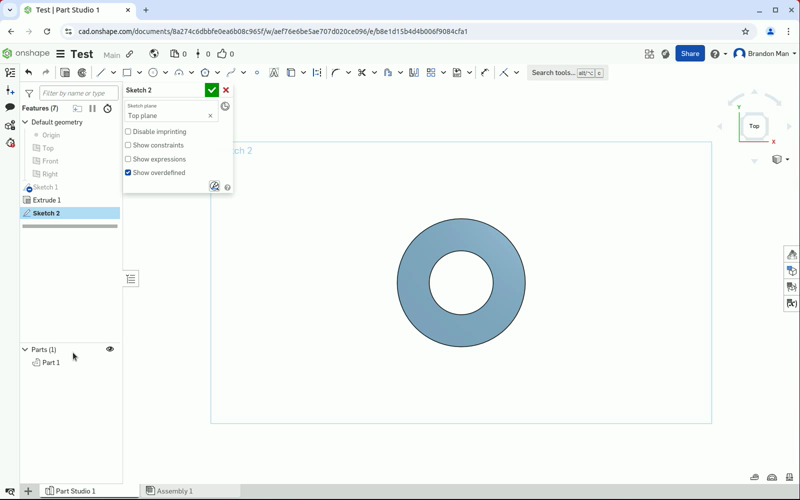
key(y)
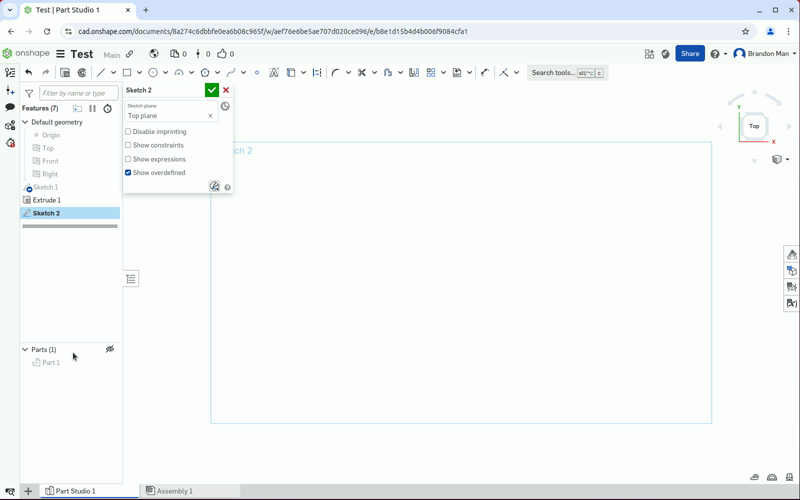
key(c)
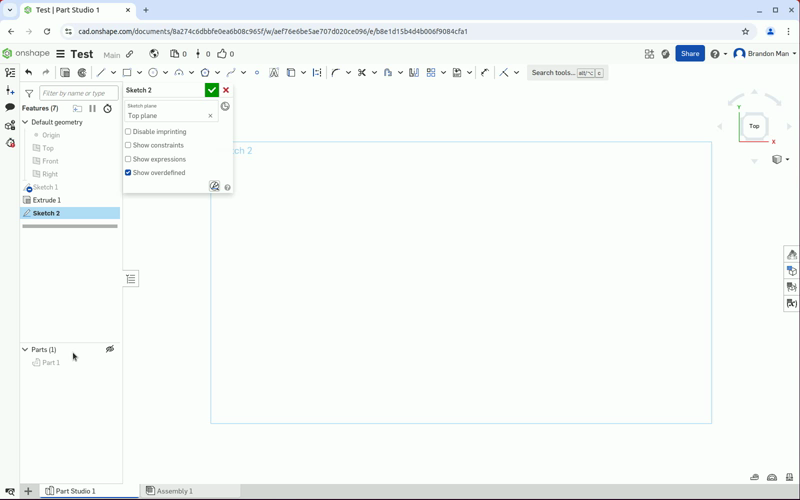
key_down(shift)
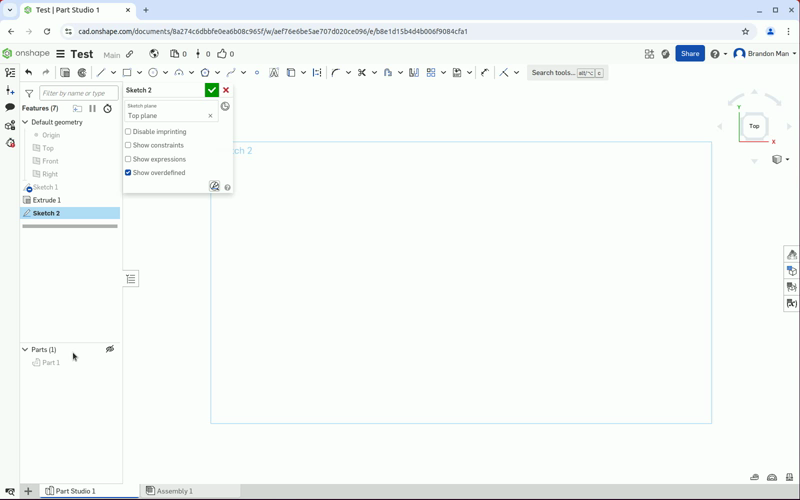
mouse_move(460, 282)
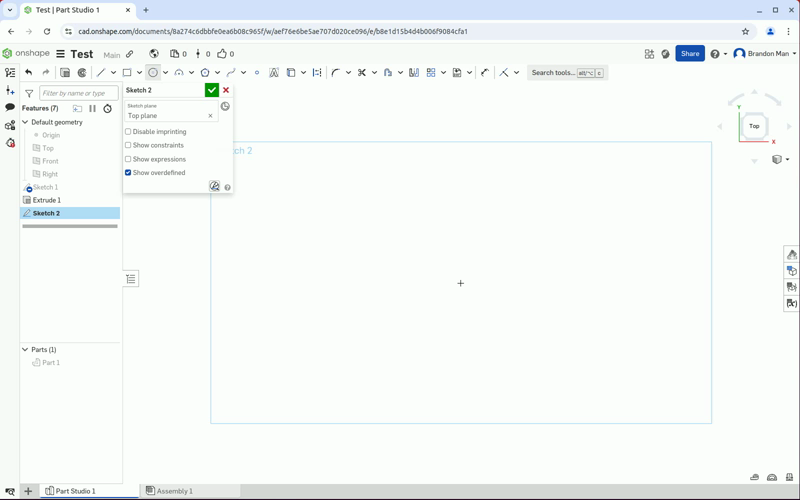
click(460, 282)
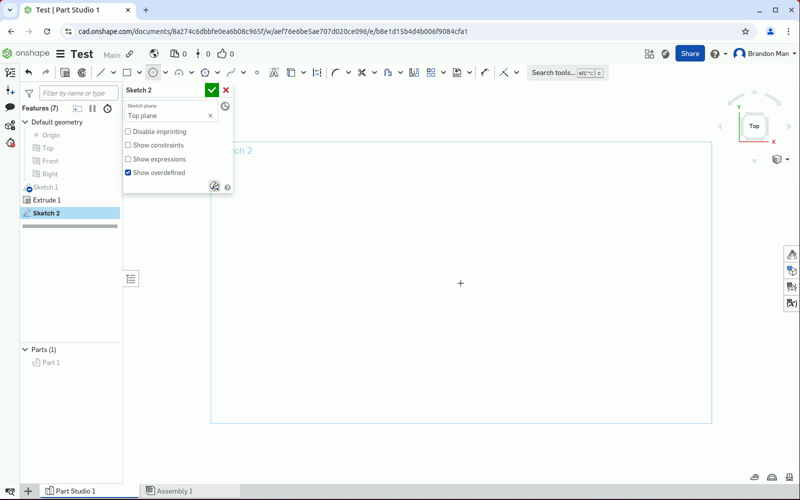
key_up(shift)
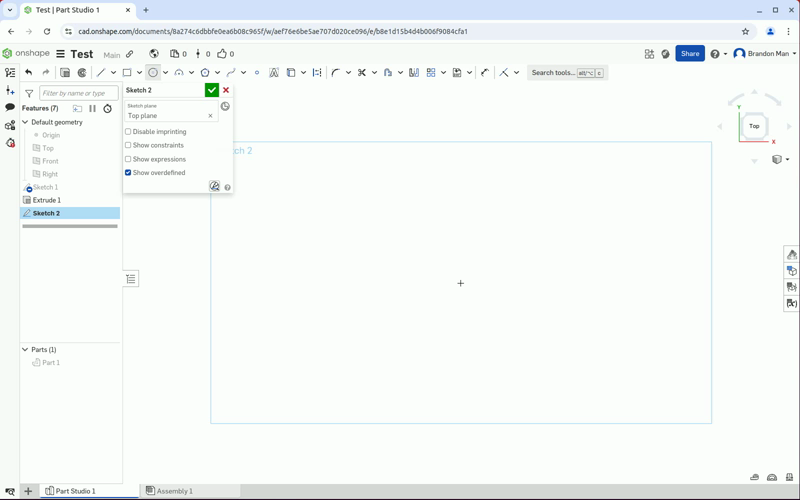
mouse_move(556, 282)
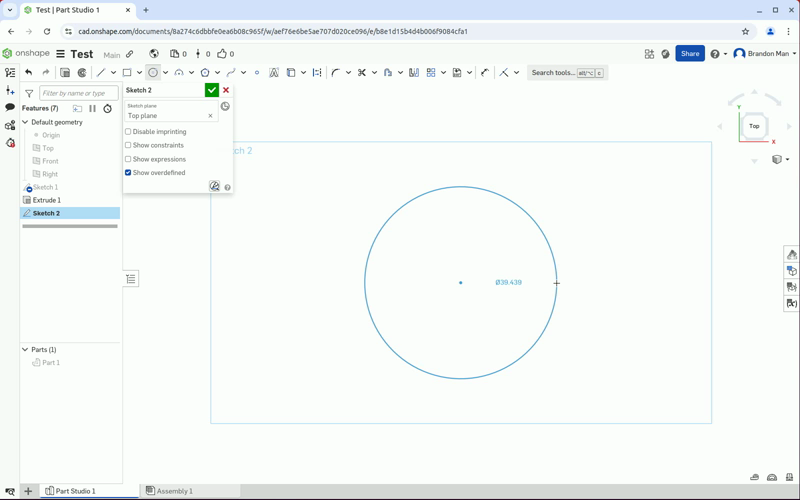
click(556, 282)
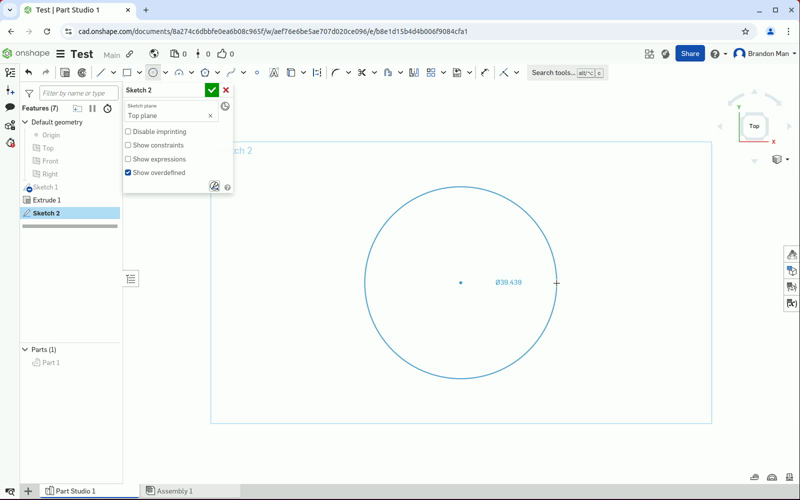
key(esc)
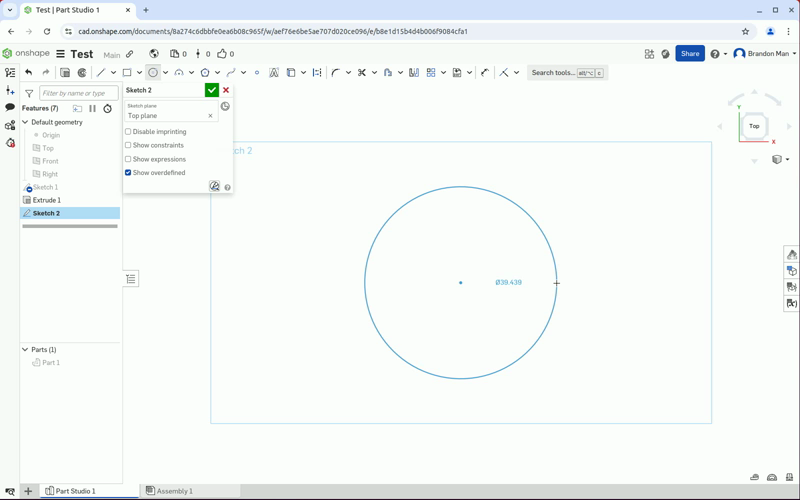
key(c)
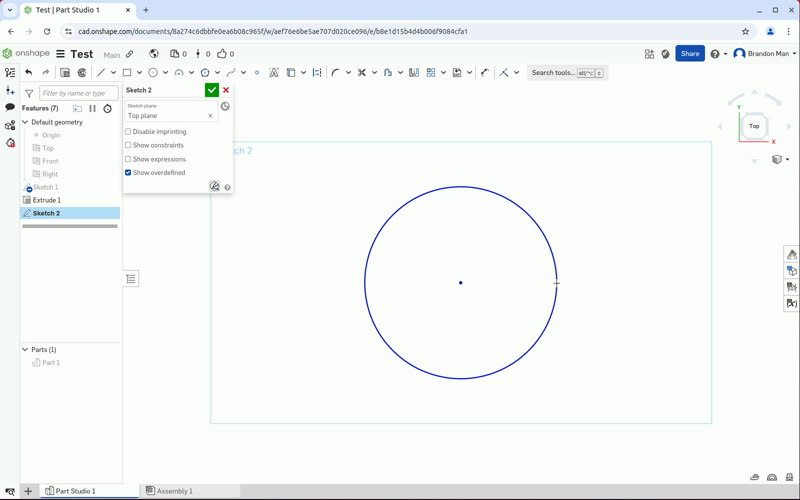
key_down(shift)
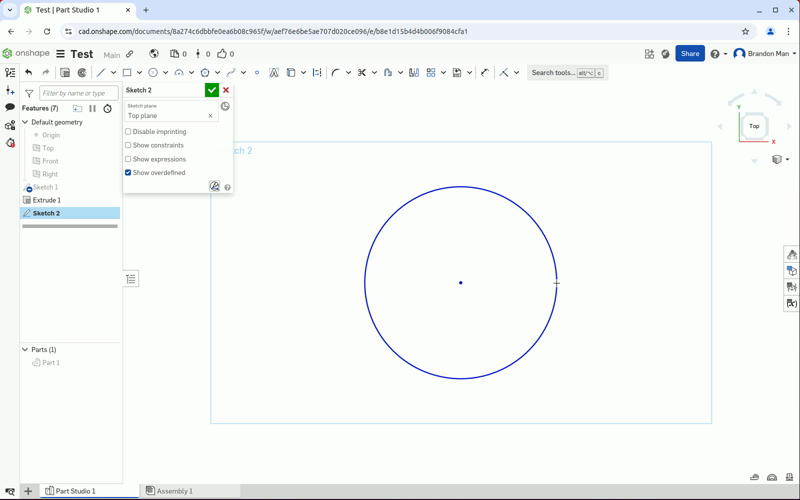
mouse_move(460, 282)
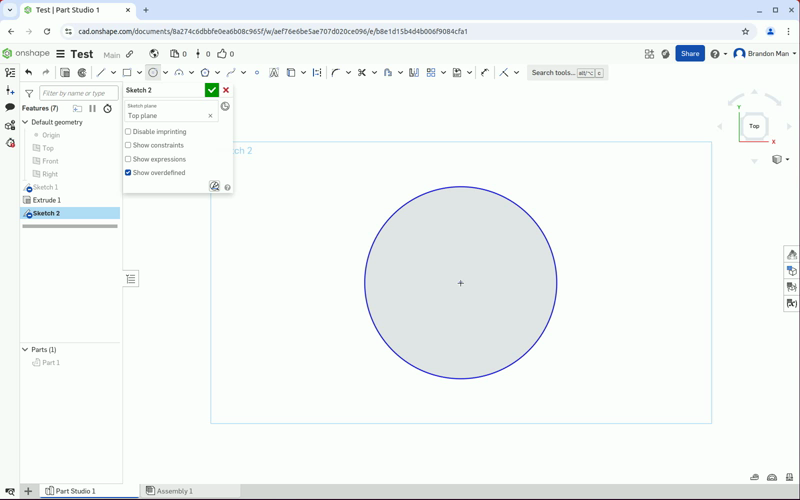
click(460, 282)
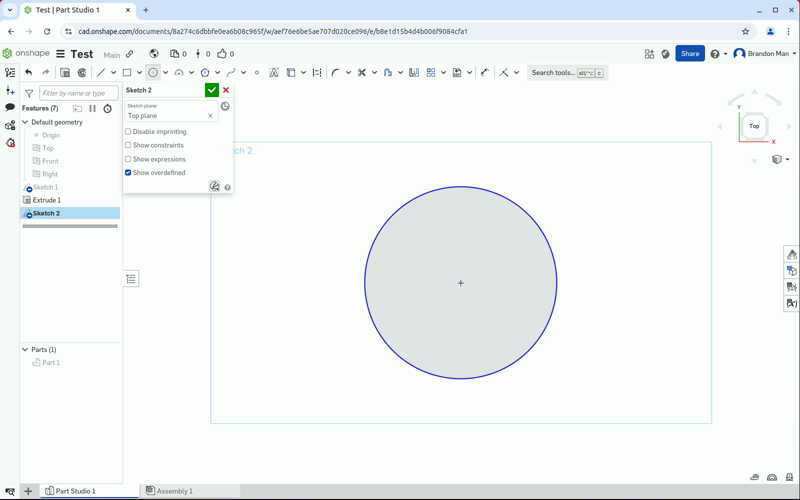
key_up(shift)
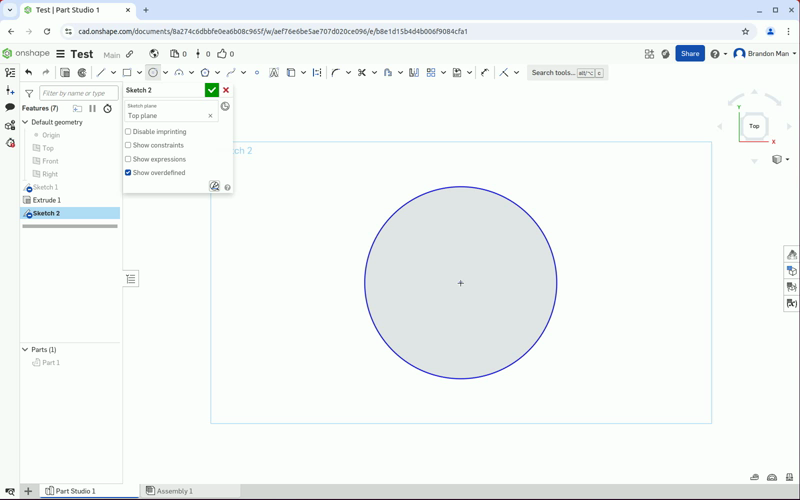
mouse_move(525, 282)
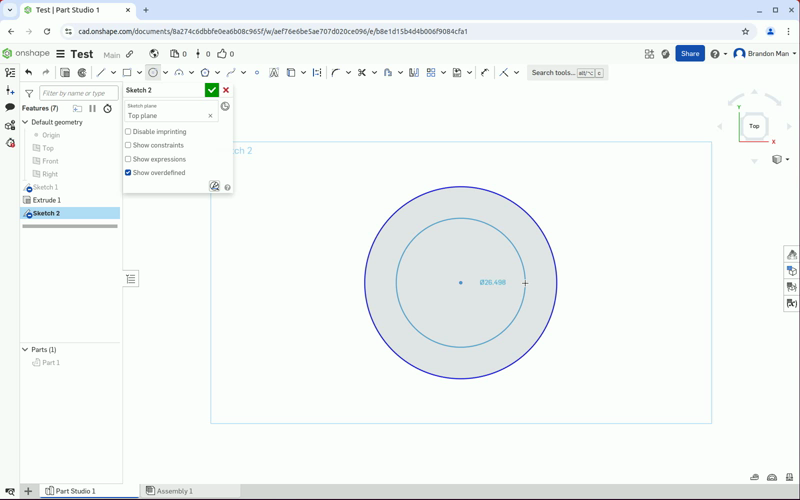
click(525, 282)
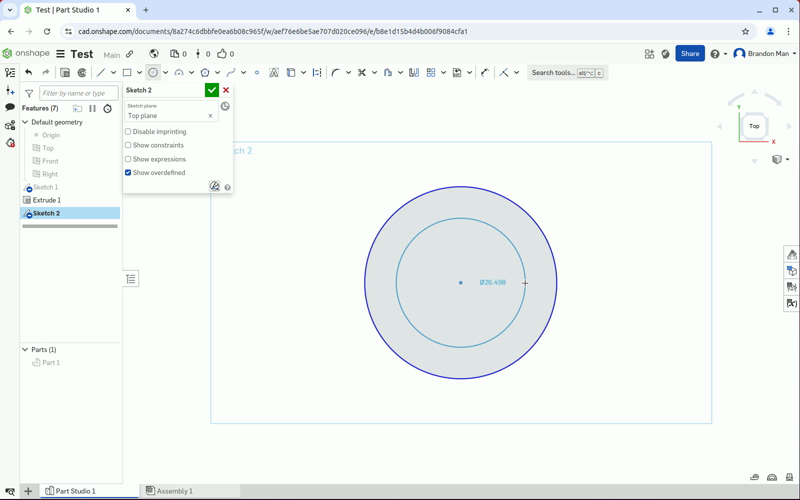
key(esc)
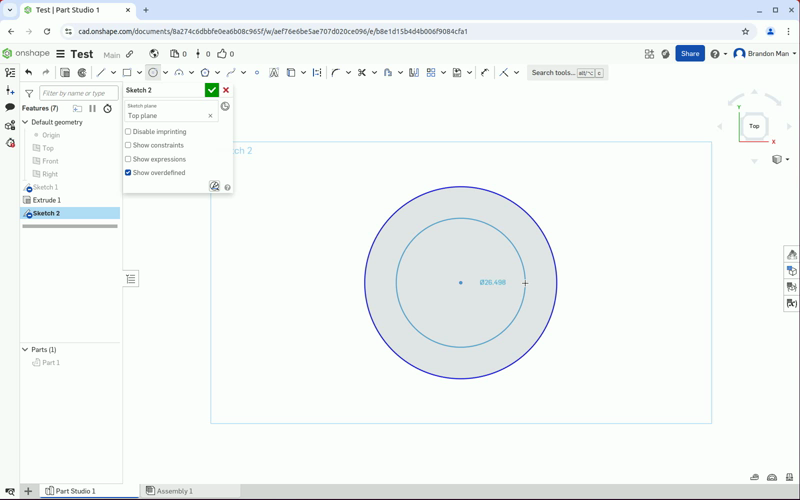
mouse_move(390, 318)
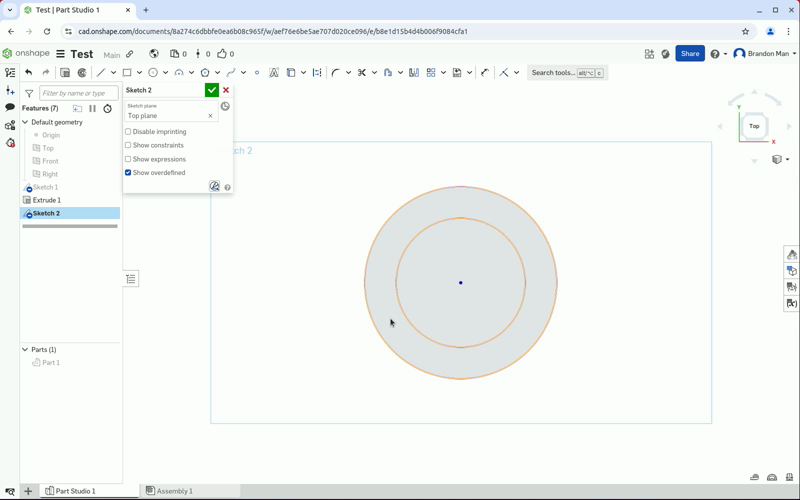
click(390, 318)
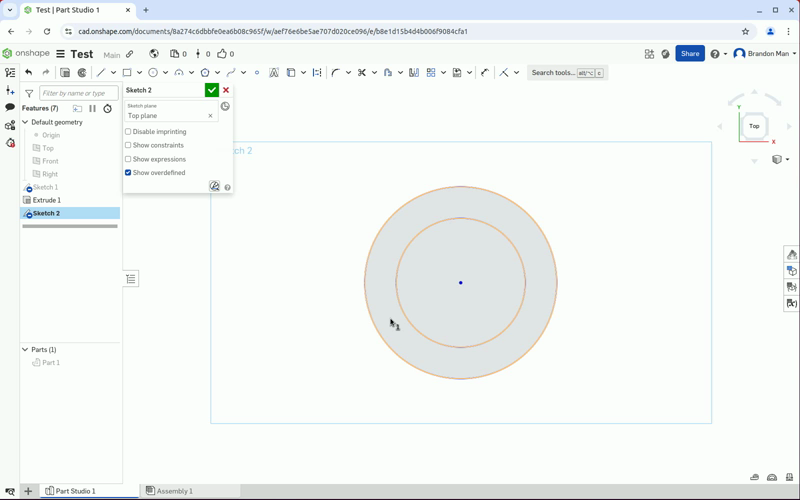
mouse_move(73, 352)
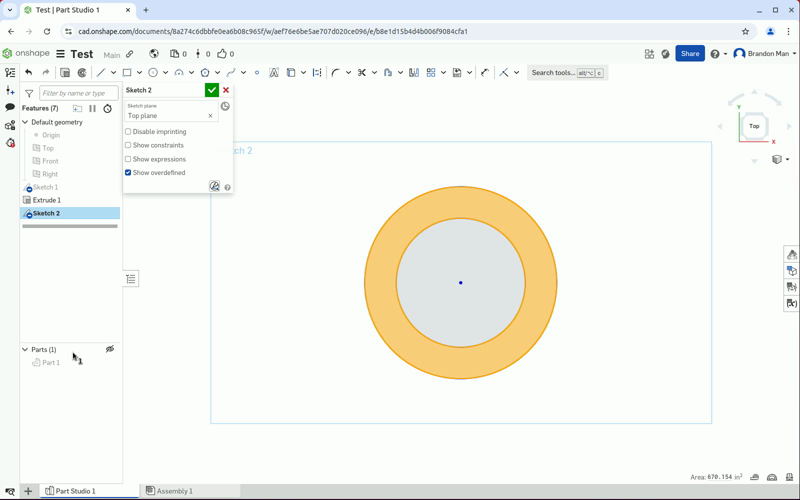
key(shift+y)
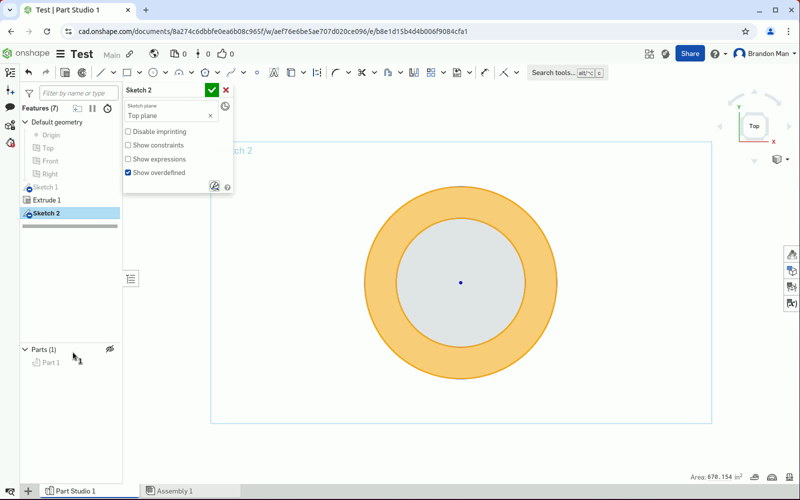
key(shift+e)
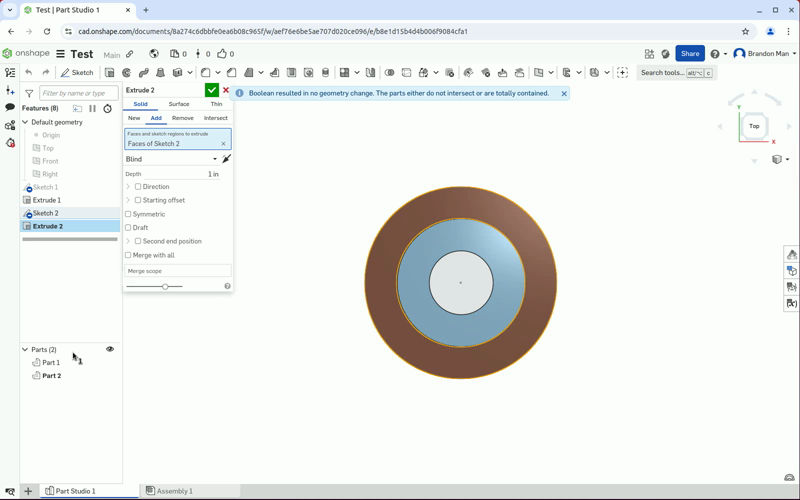
mouse_move(143, 106)
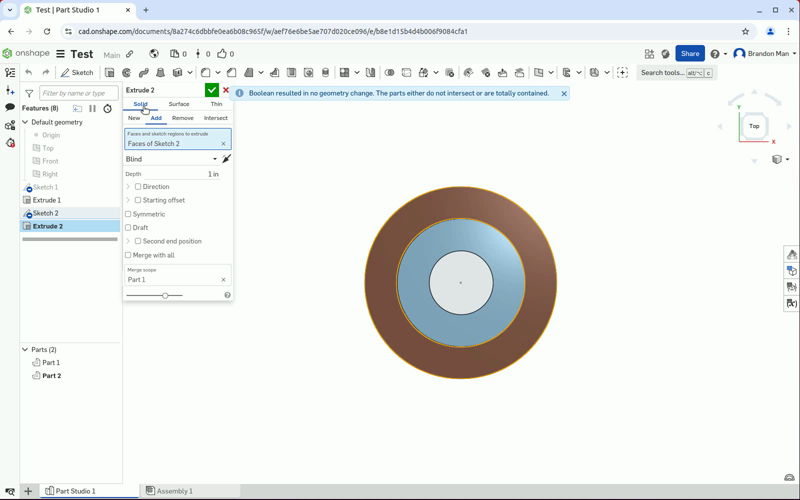
click(143, 106)
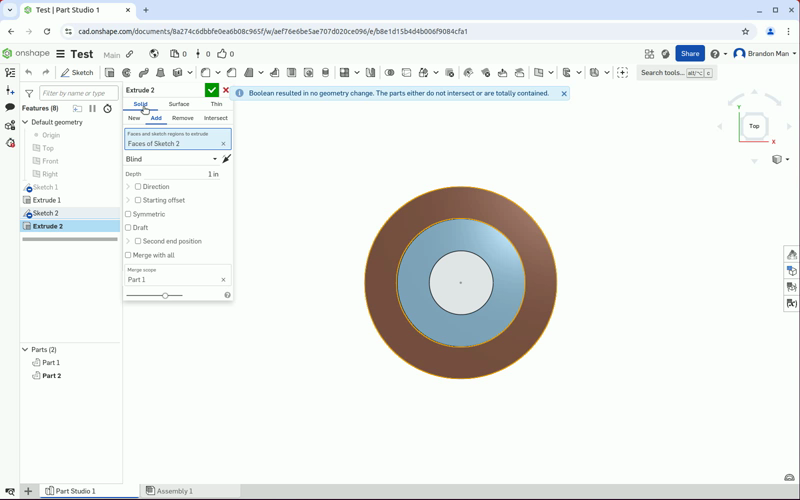
mouse_move(137, 120)
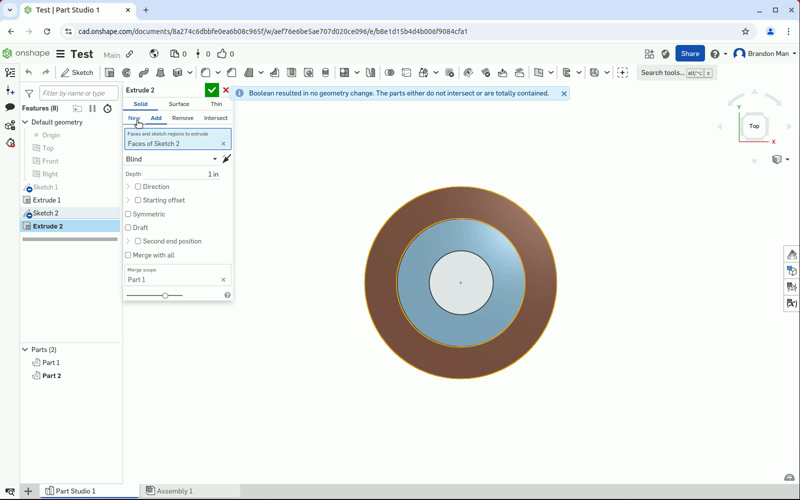
click(137, 120)
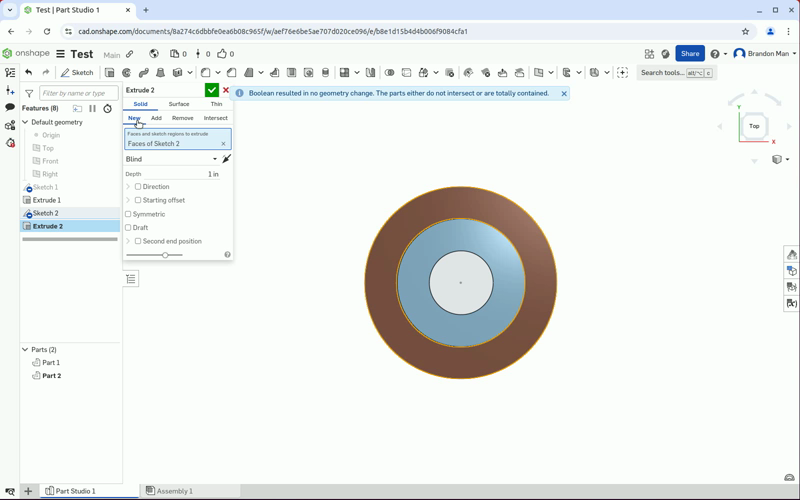
key(tab, 4)
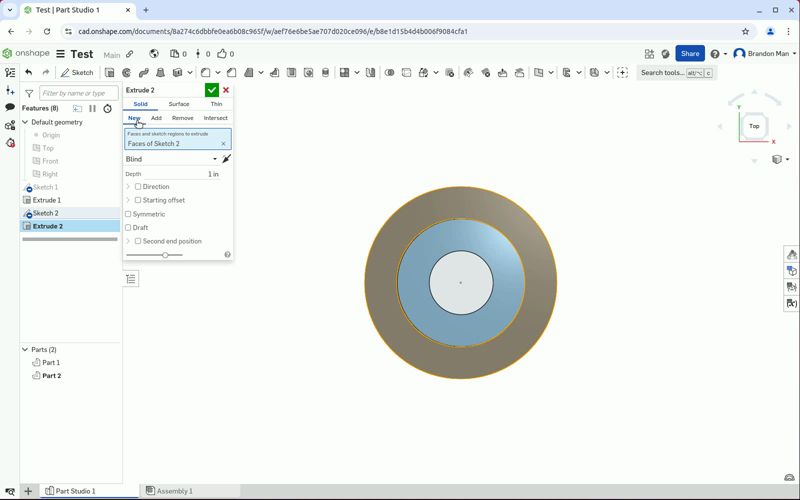
text(-13.239)
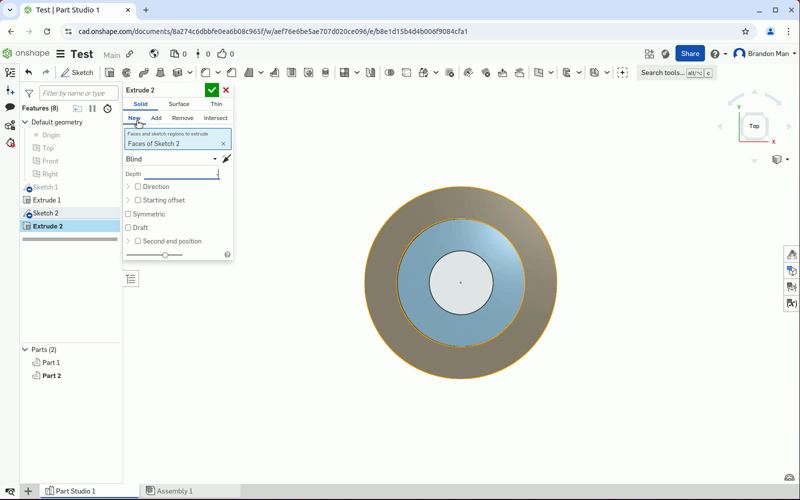
key(enter)
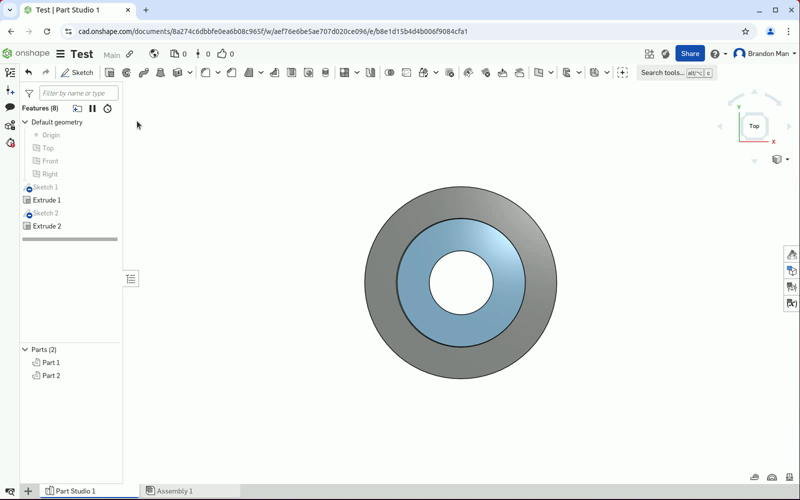
key(shift+h)
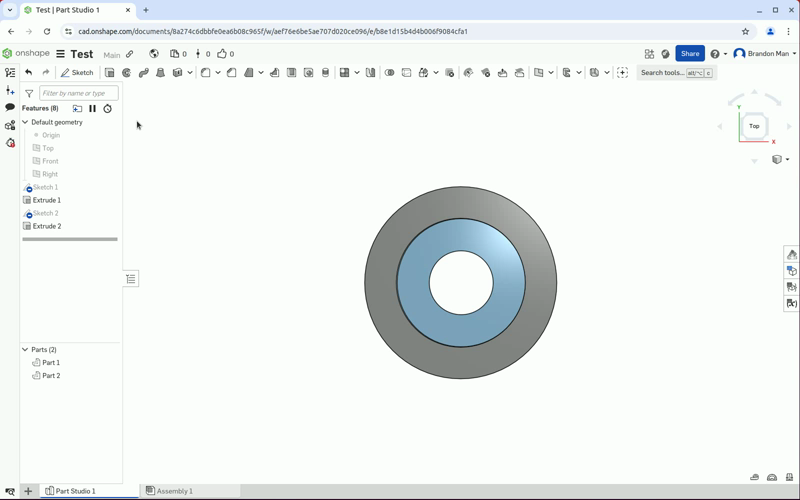
key(shift+h)
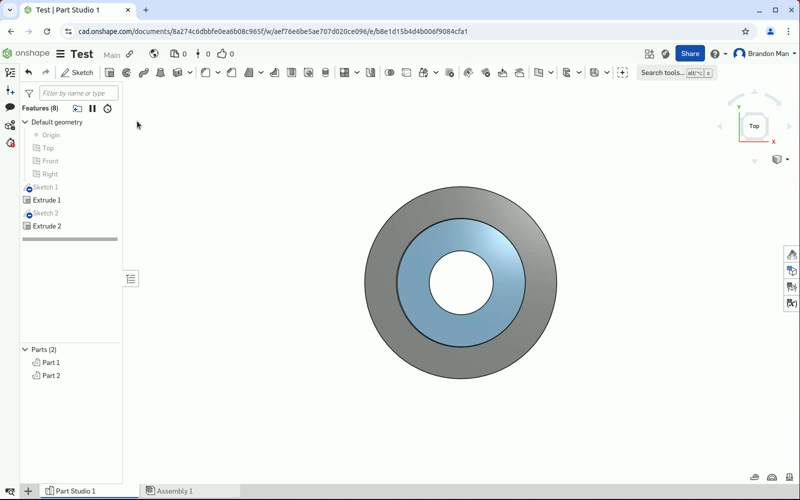
mouse_move(73, 189)
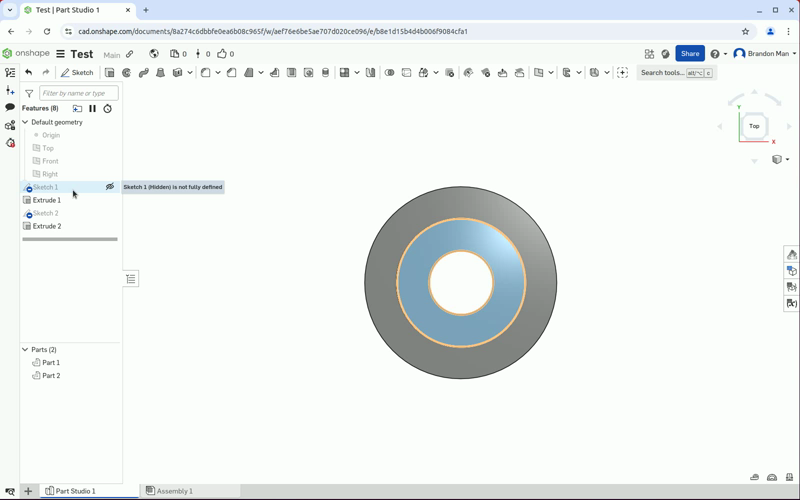
click(73, 189)
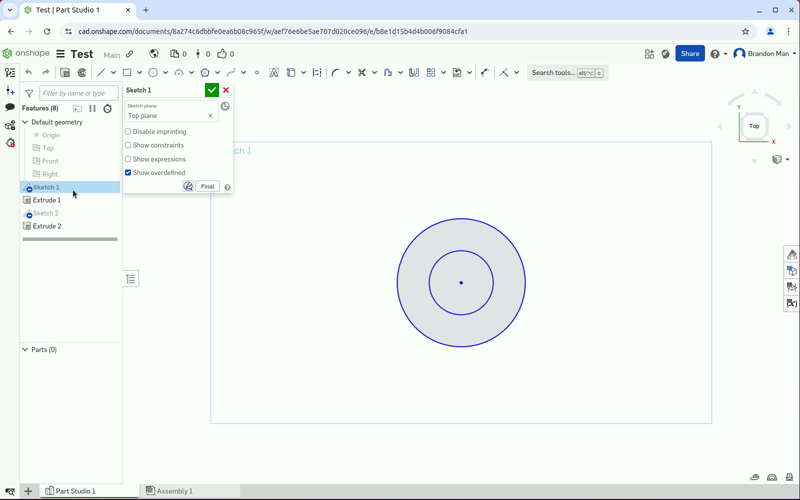
mouse_move(229, 92)
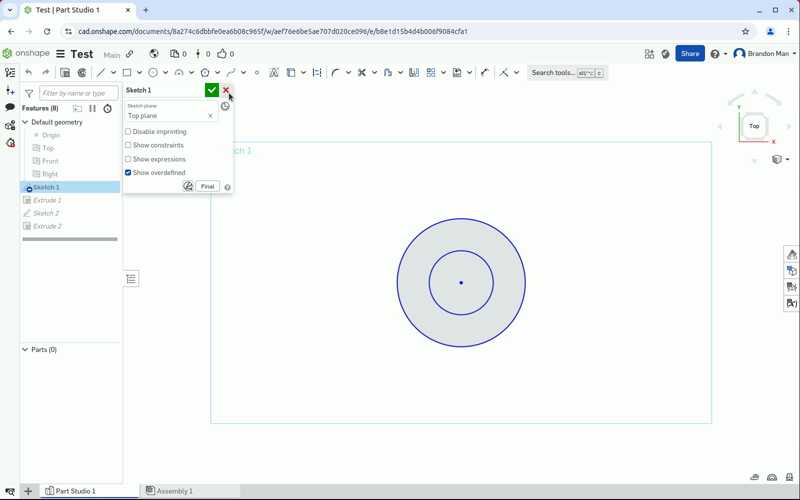
click(229, 92)
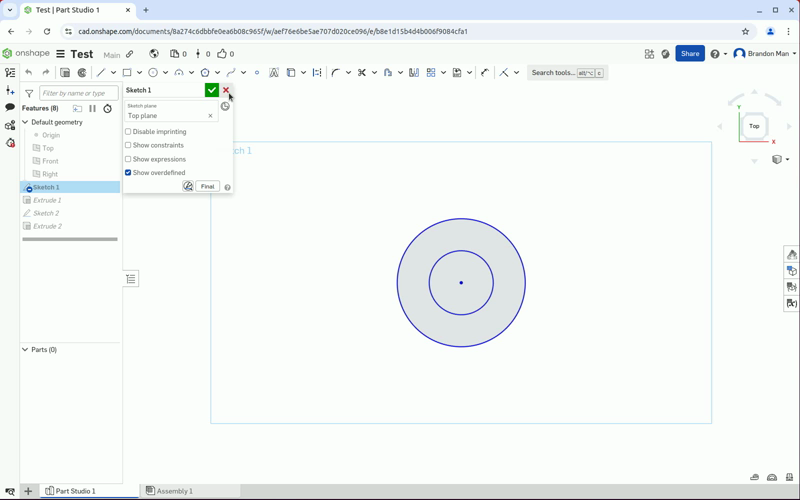
key(shift+s)
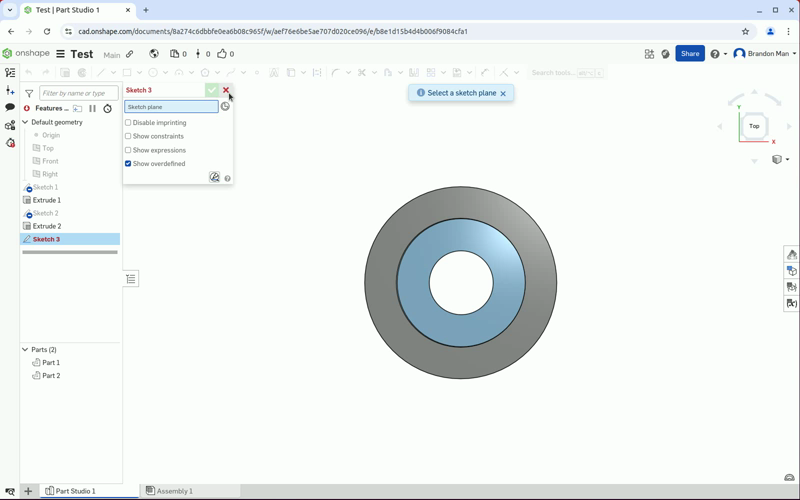
mouse_move(73, 150)
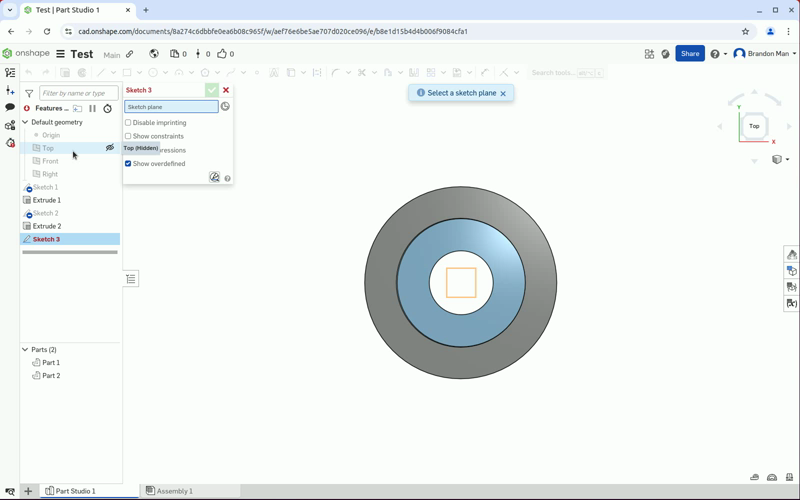
click(73, 150)
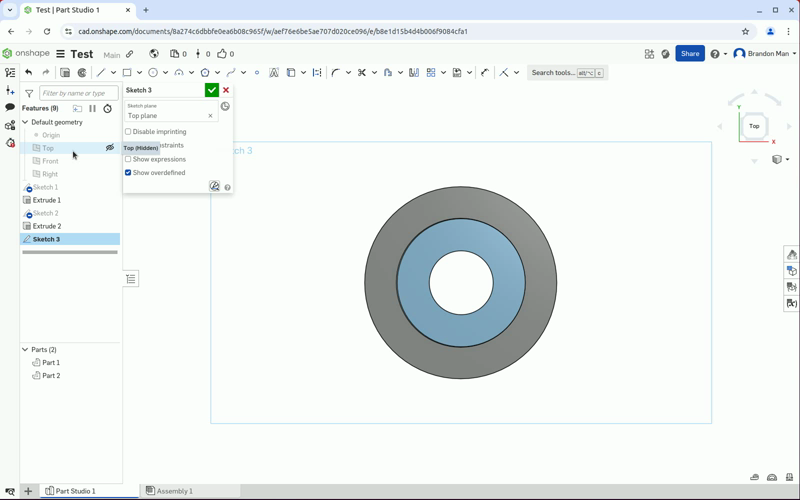
mouse_move(73, 352)
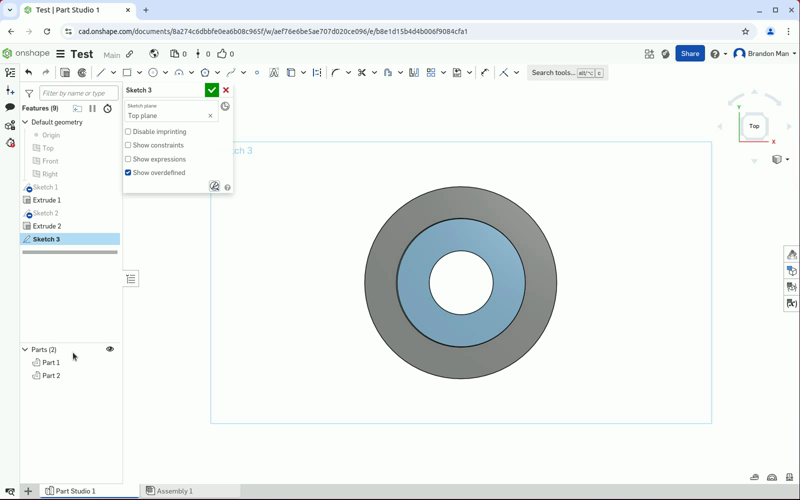
key(y)
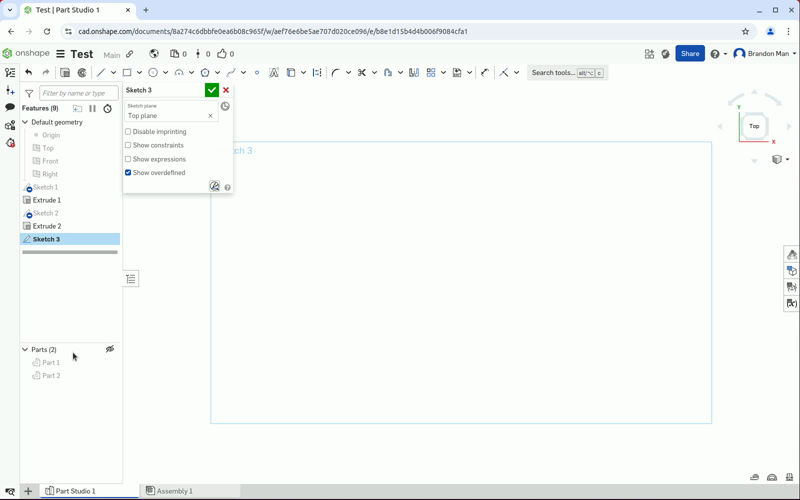
key(c)
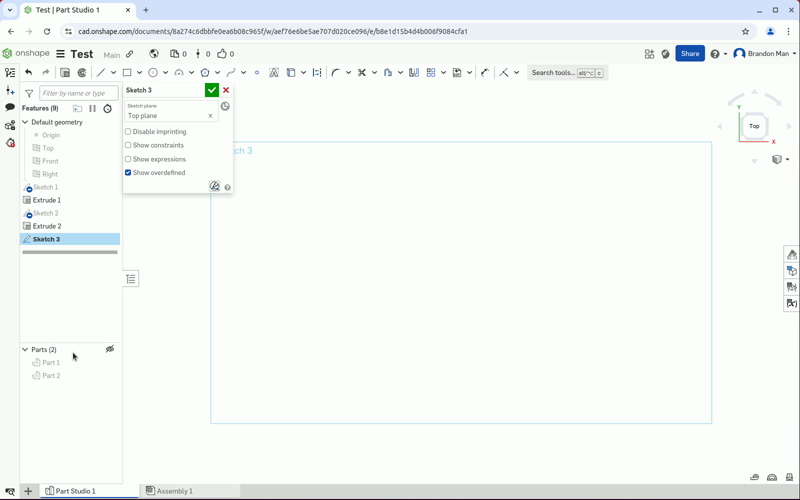
key_down(shift)
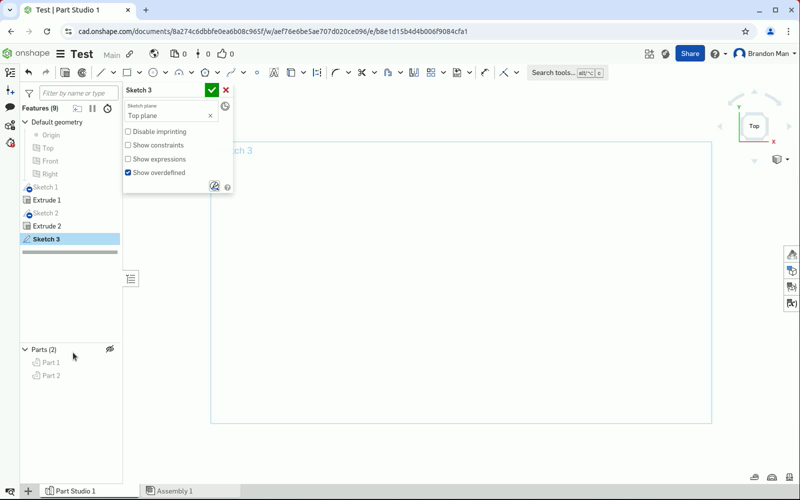
mouse_move(461, 282)
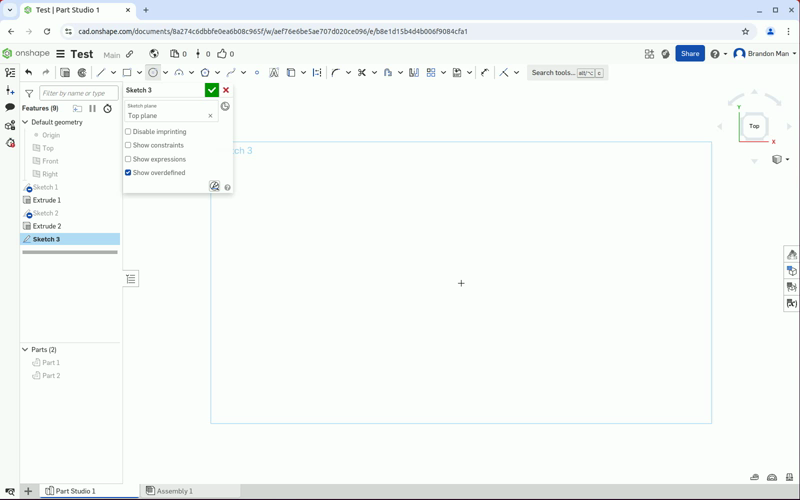
click(461, 282)
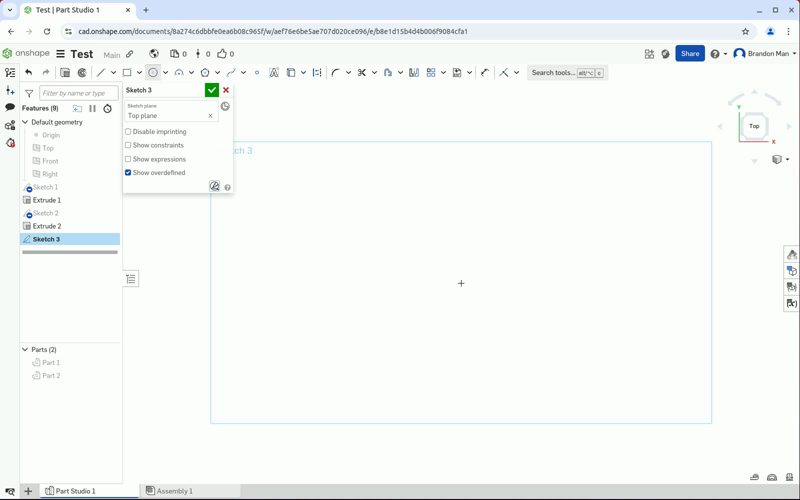
key_up(shift)
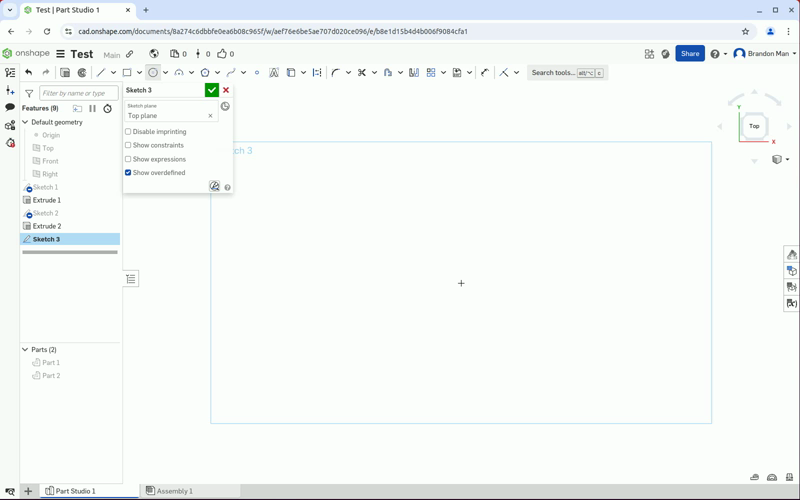
mouse_move(525, 282)
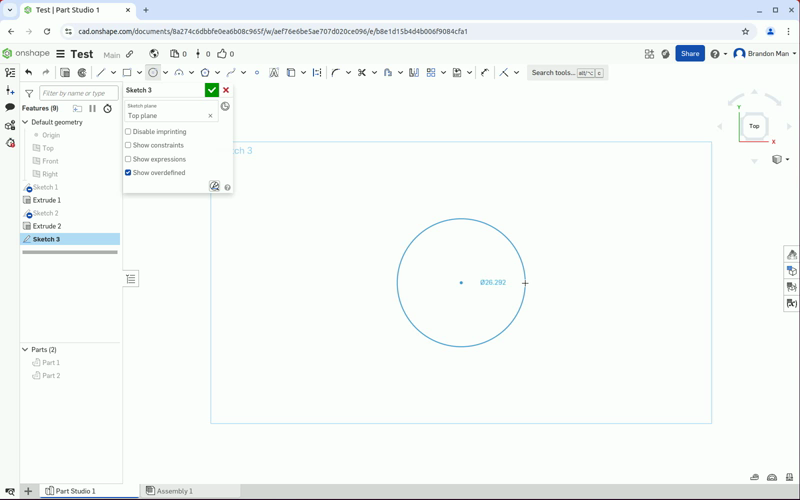
click(525, 282)
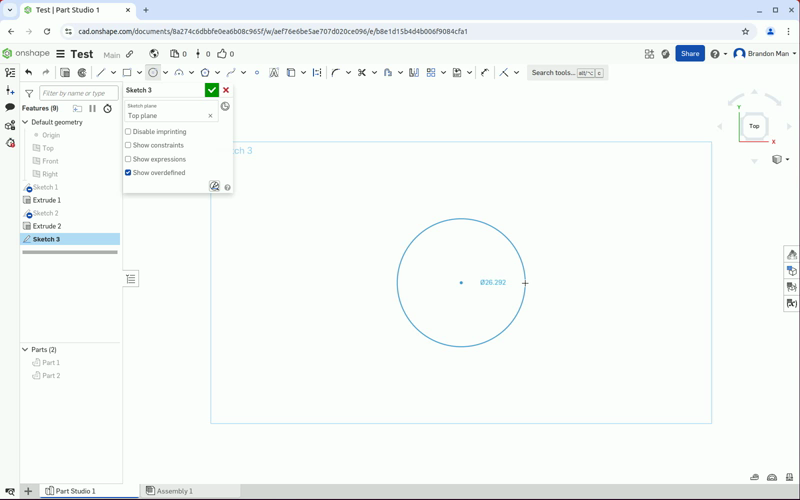
key(esc)
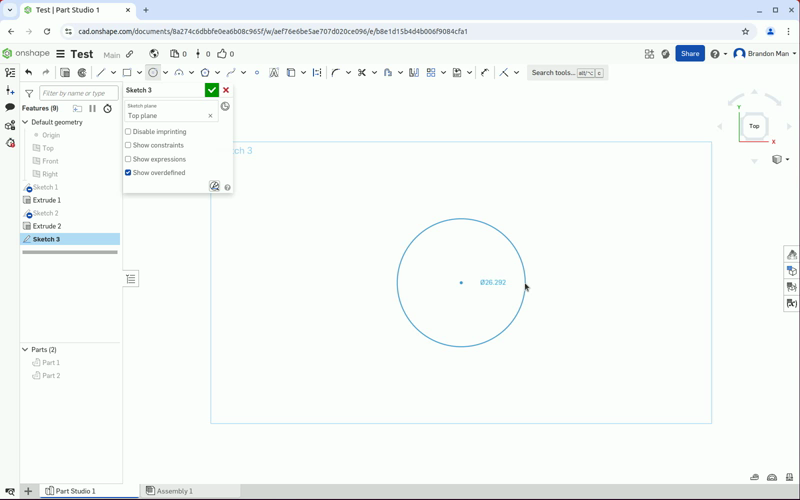
key(c)
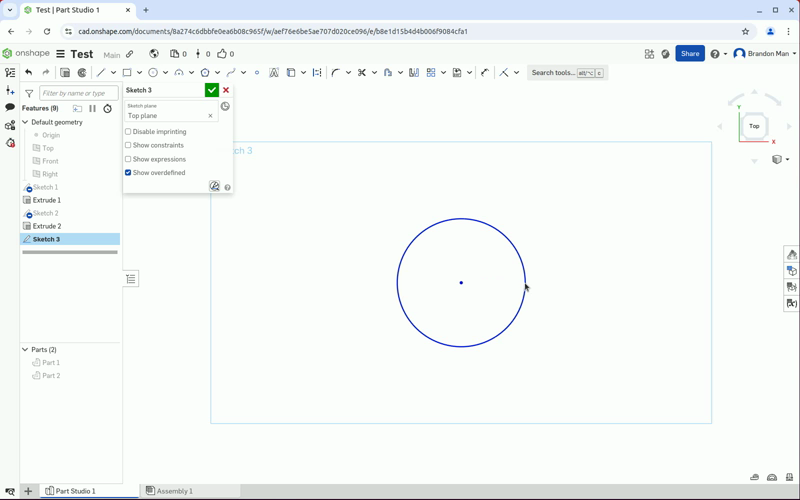
key_down(shift)
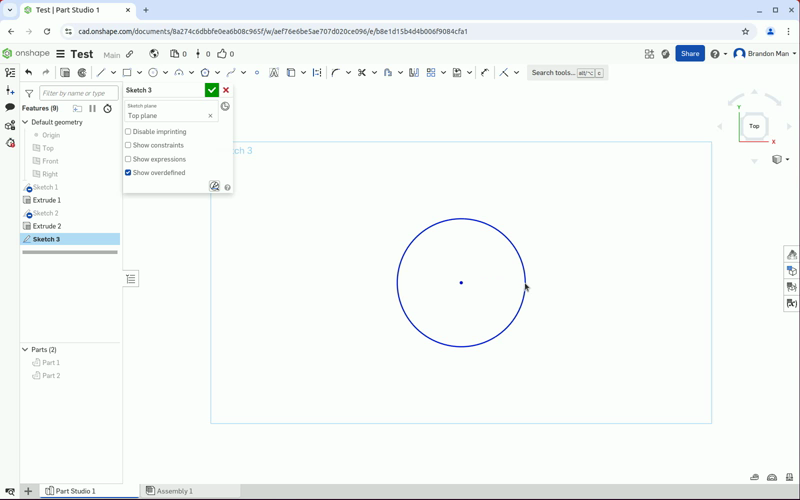
mouse_move(461, 282)
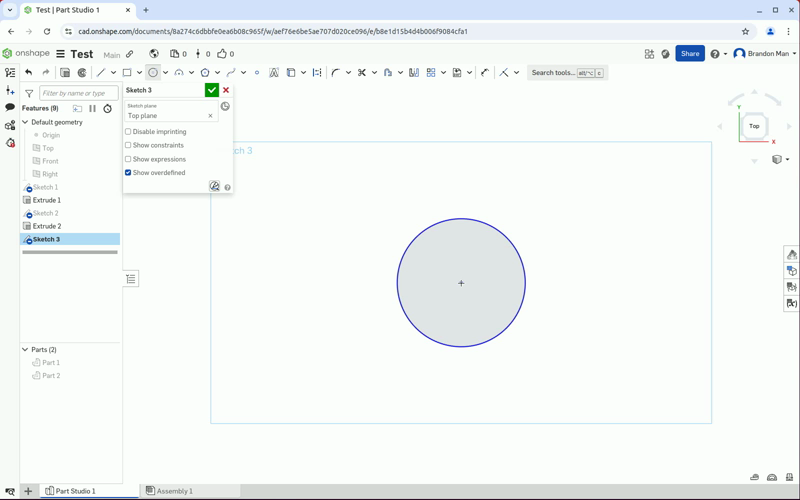
click(461, 282)
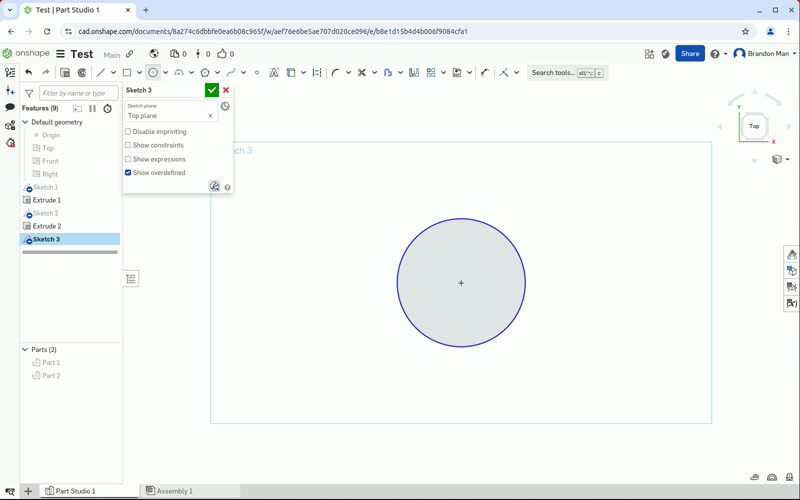
key_up(shift)
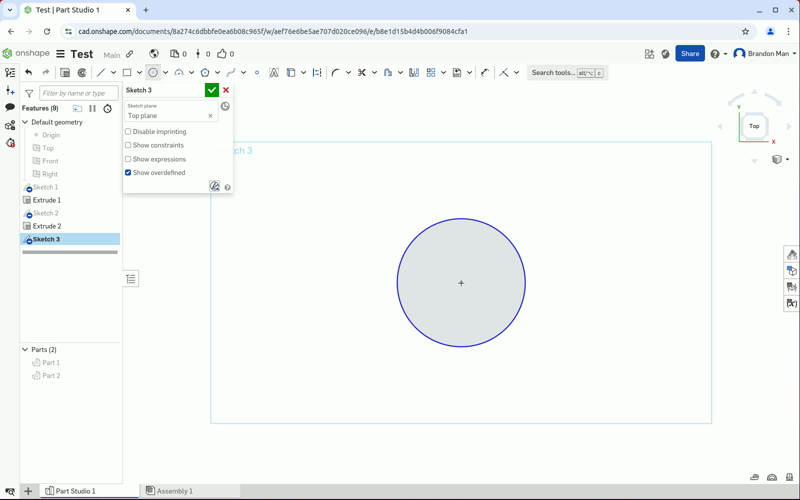
mouse_move(493, 282)
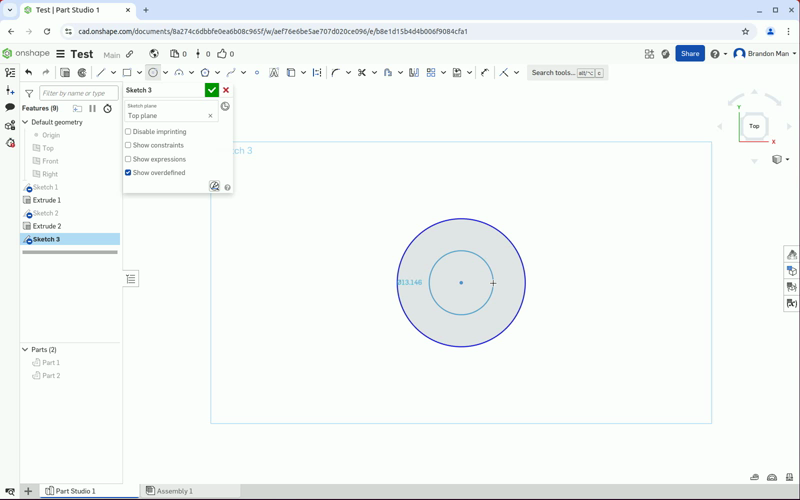
click(493, 282)
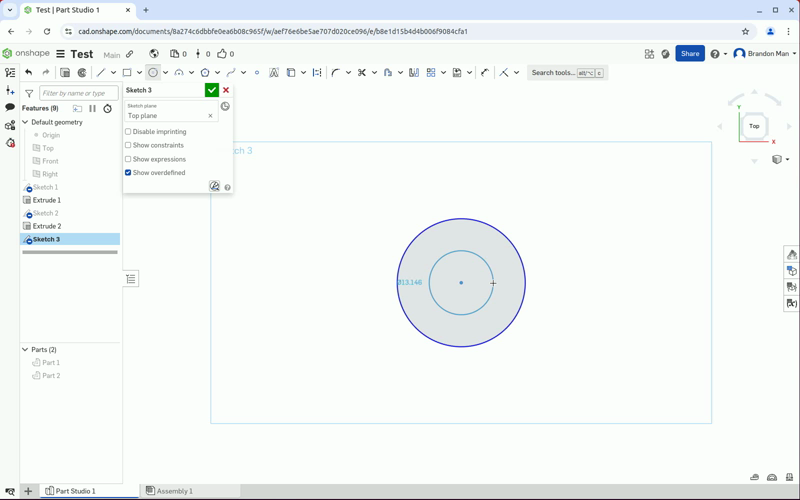
key(esc)
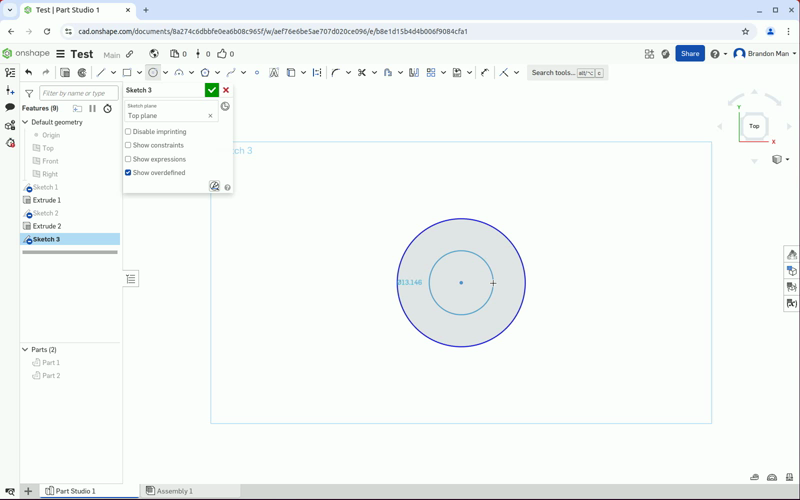
mouse_move(482, 235)
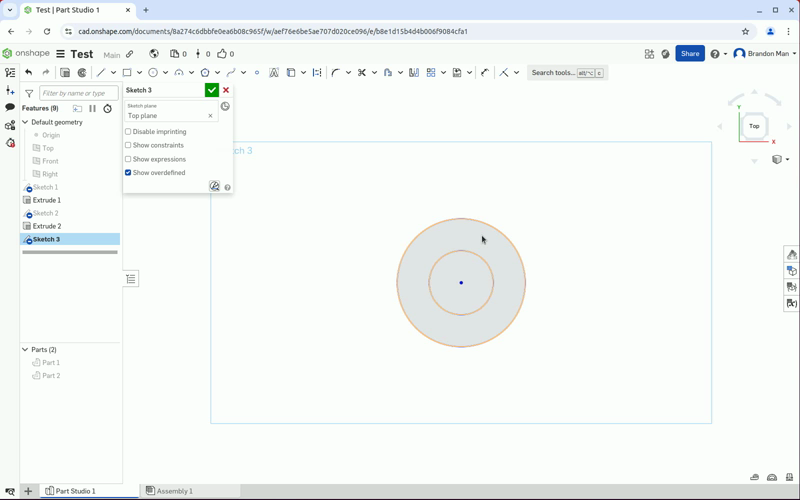
click(482, 235)
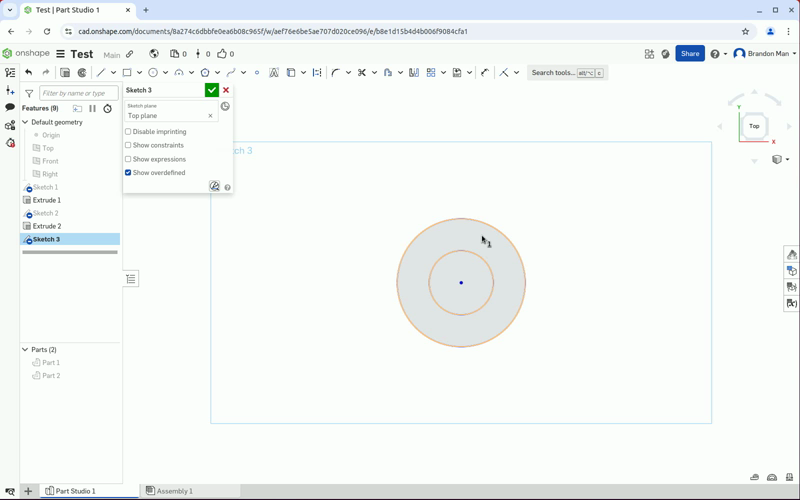
mouse_move(73, 352)
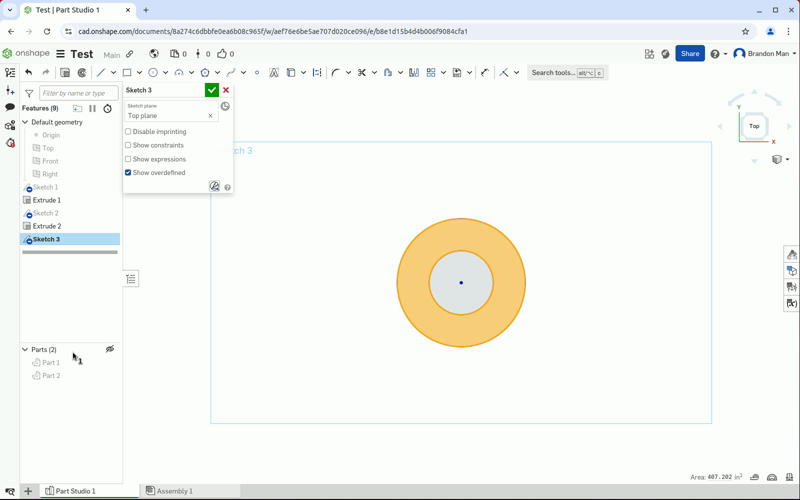
key(shift+y)
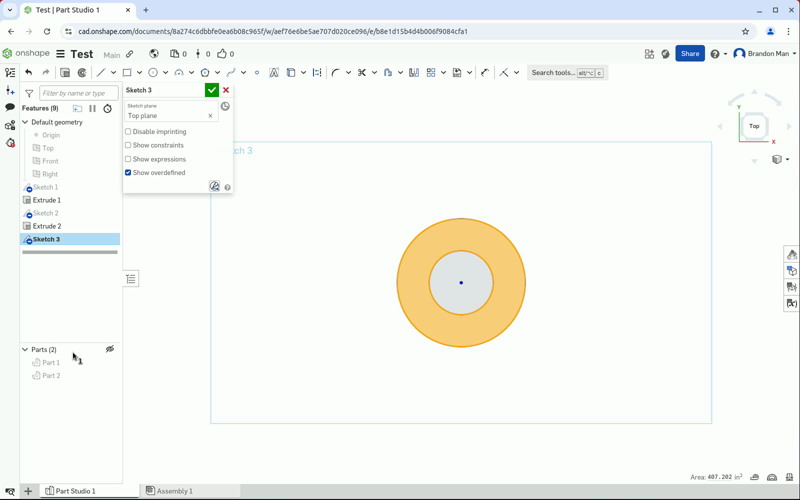
key(shift+e)
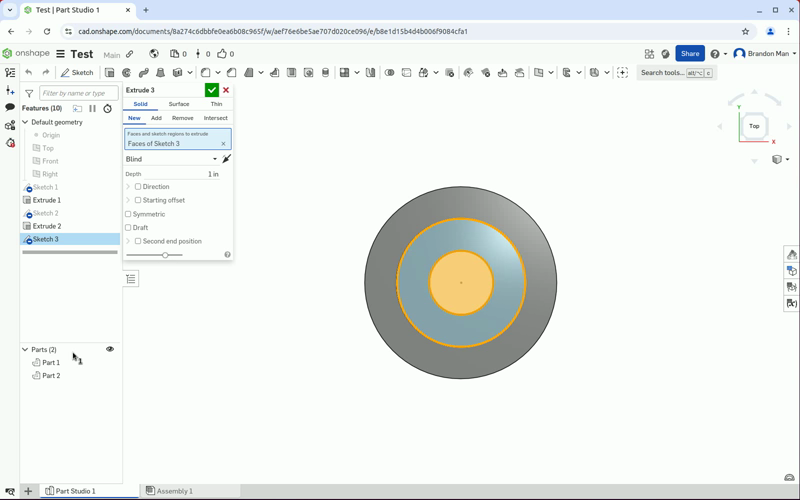
mouse_move(143, 106)
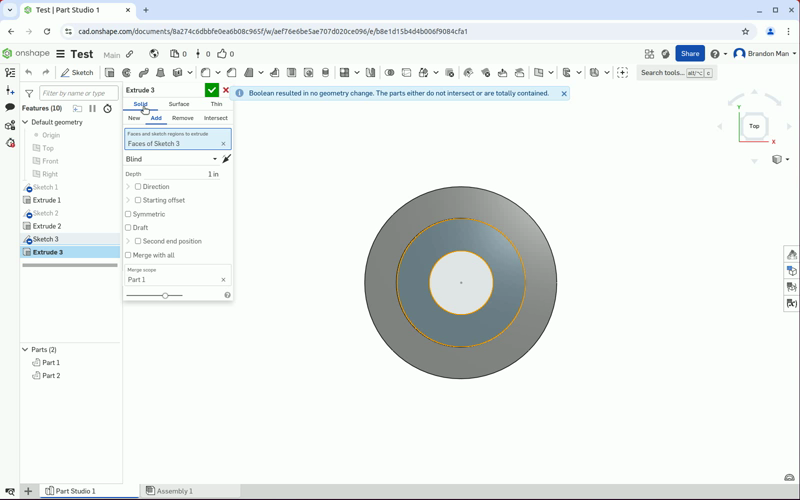
click(143, 106)
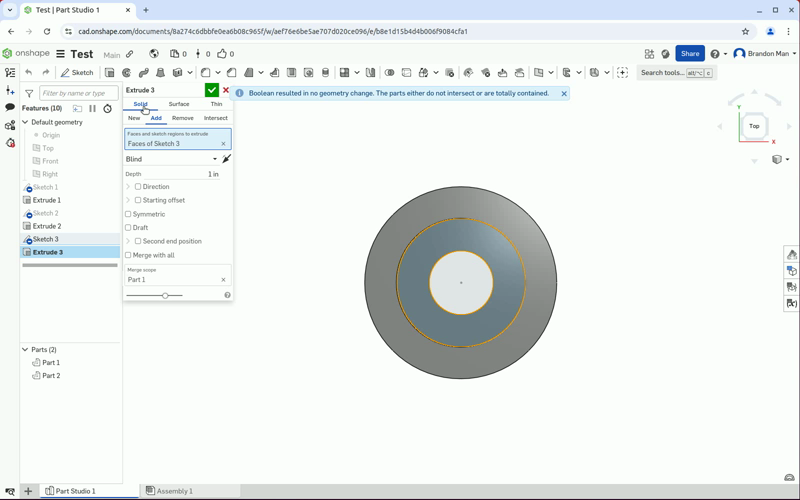
mouse_move(137, 120)
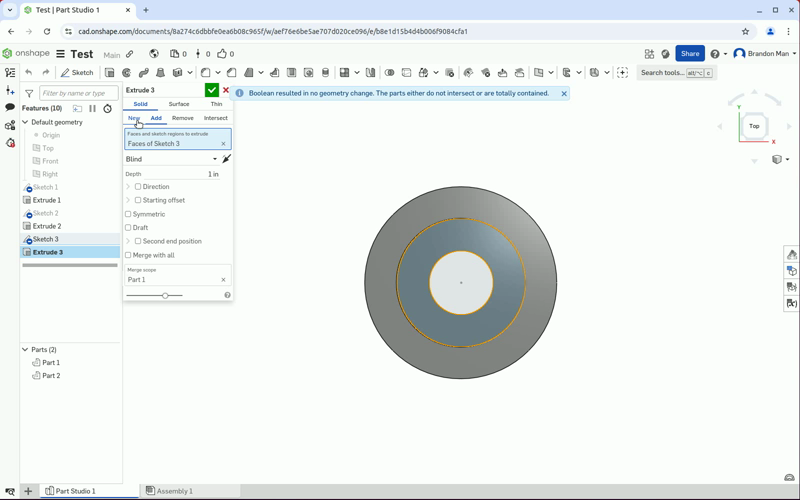
click(137, 120)
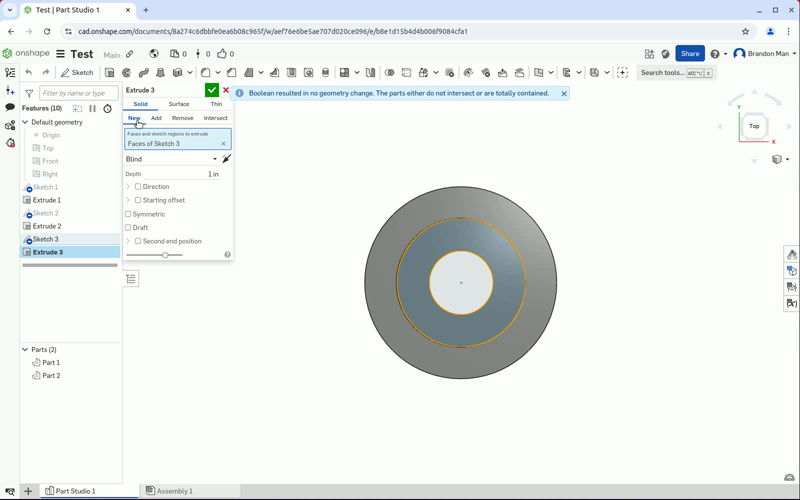
key(tab, 4)
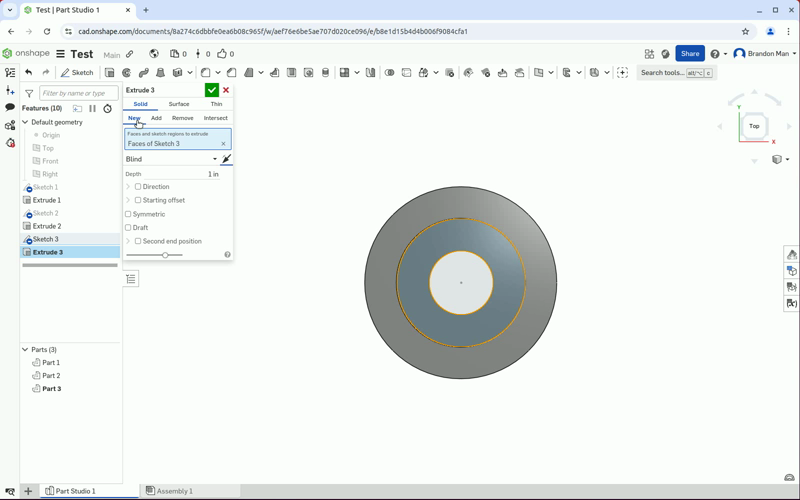
text(-13.239)
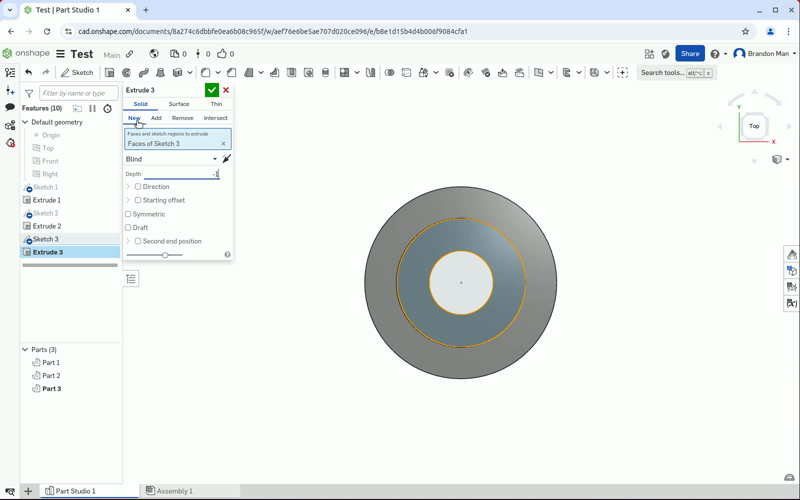
key(enter)
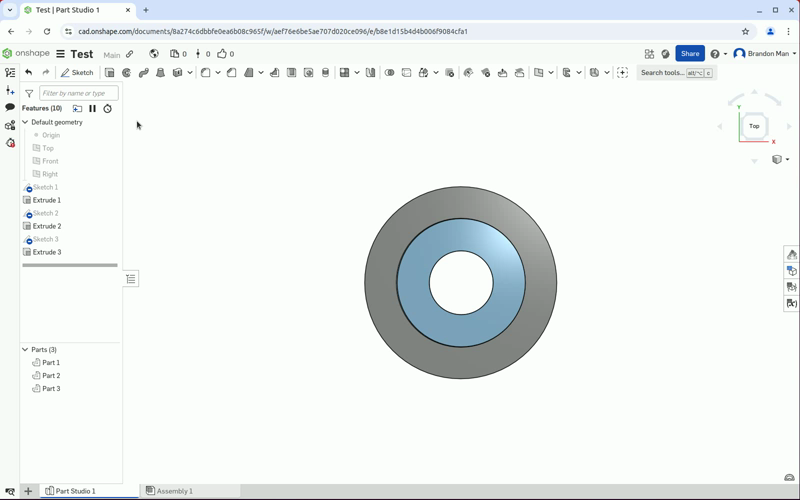
key(shift+h)
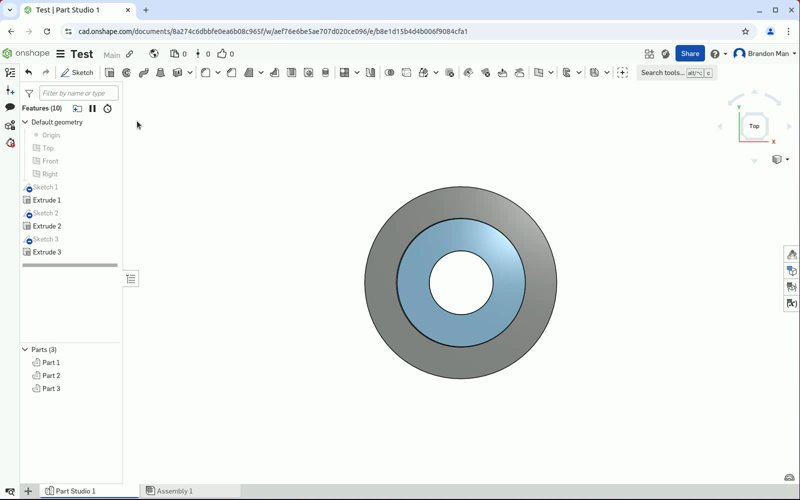
key(shift+h)
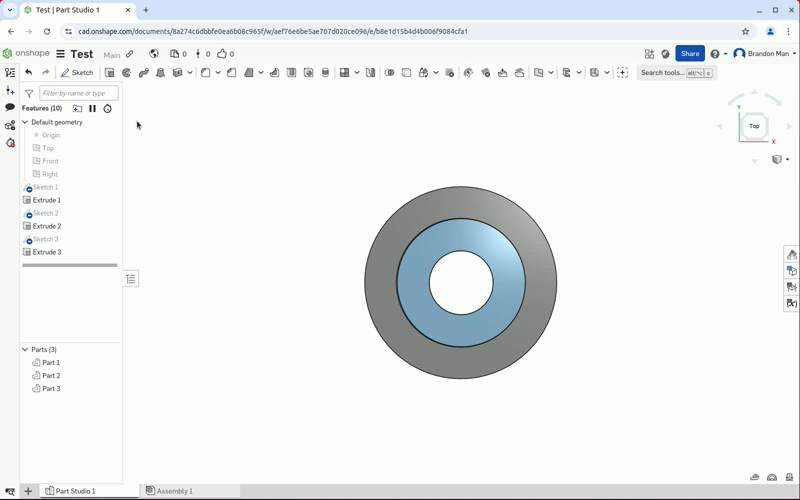
key(shift+7)
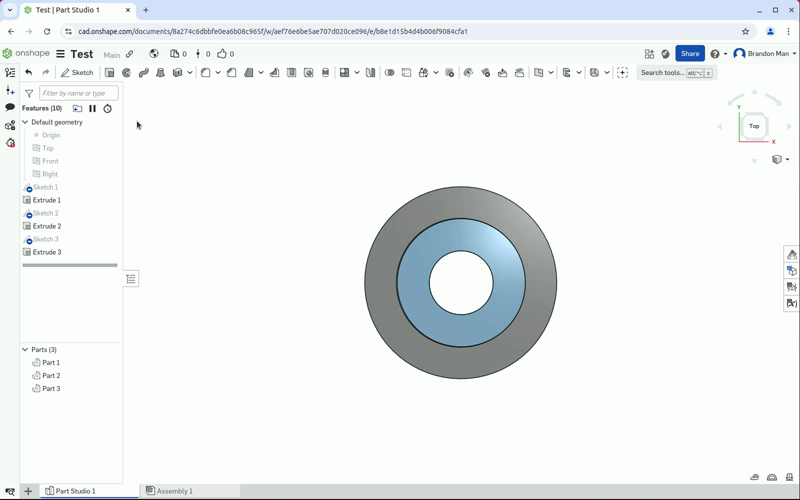
key(up, 3)
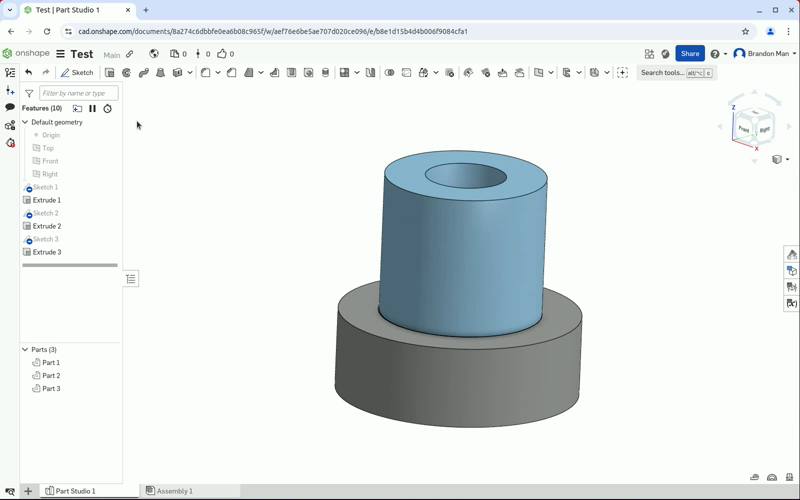
key(left, 3)
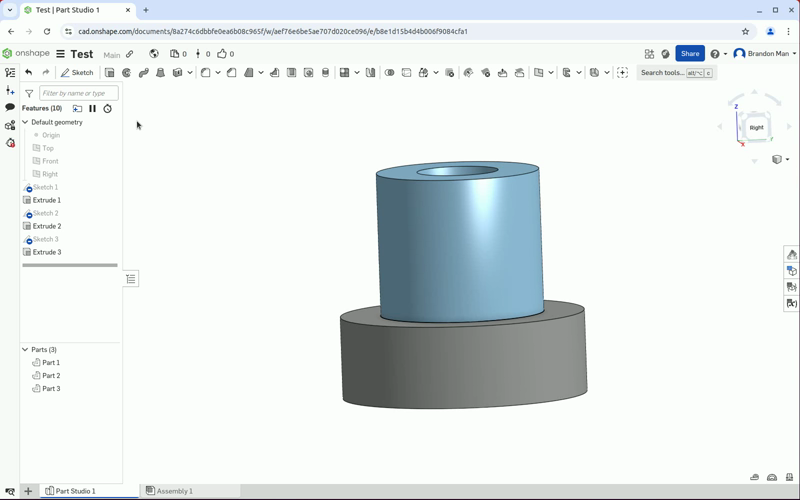
key(right, 3)
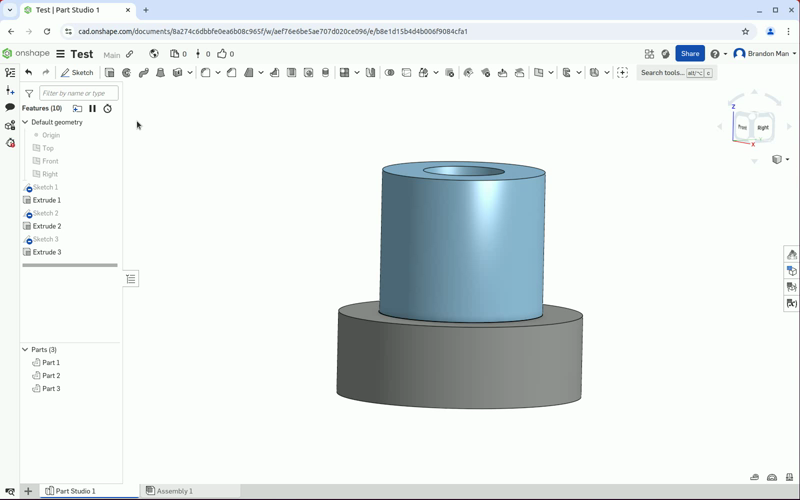
key(down, 3)
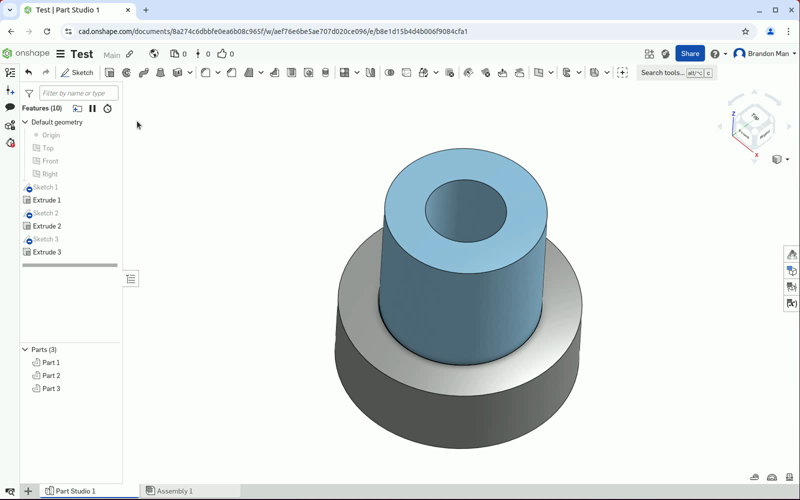
mouse_move(73, 189)
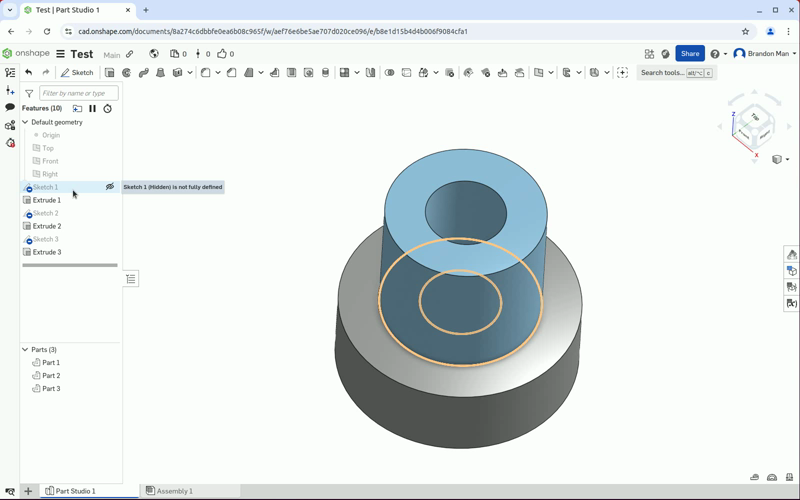
click(73, 189)